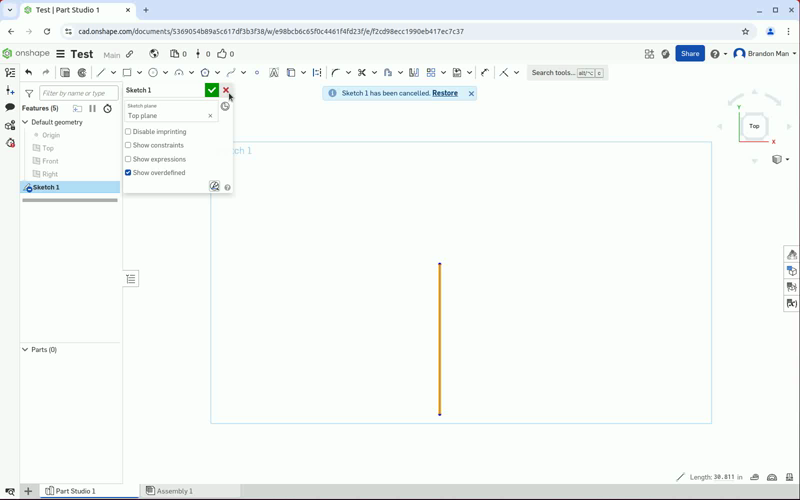
key(shift+h)
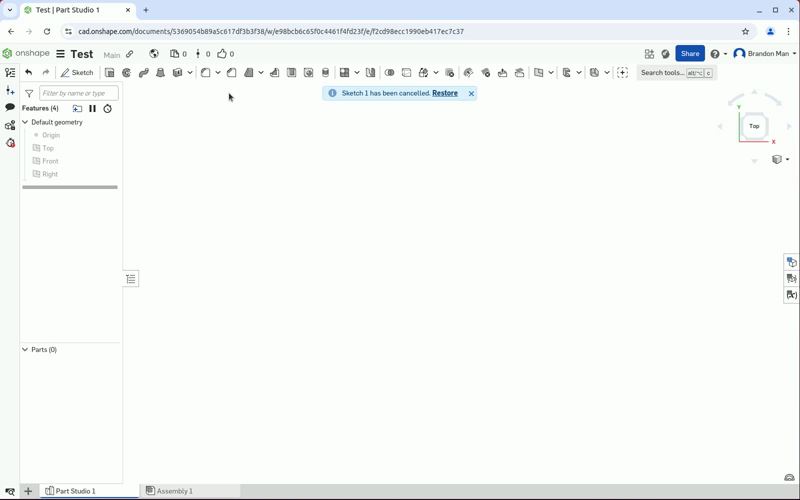
mouse_move(73, 352)
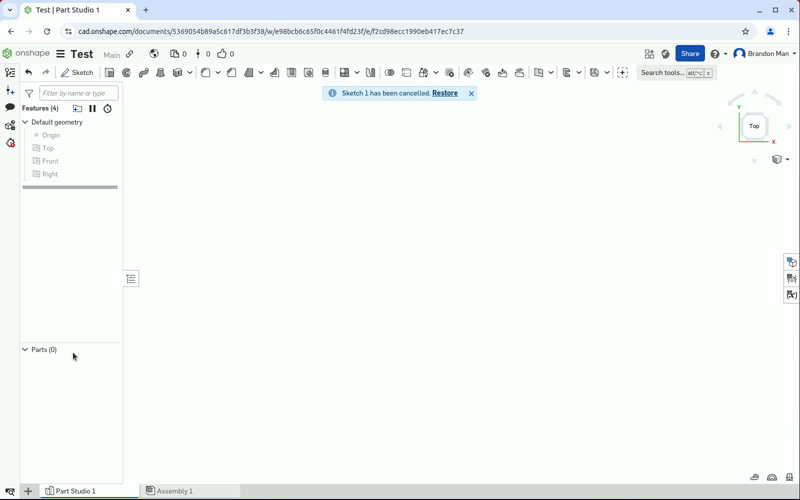
key(y)
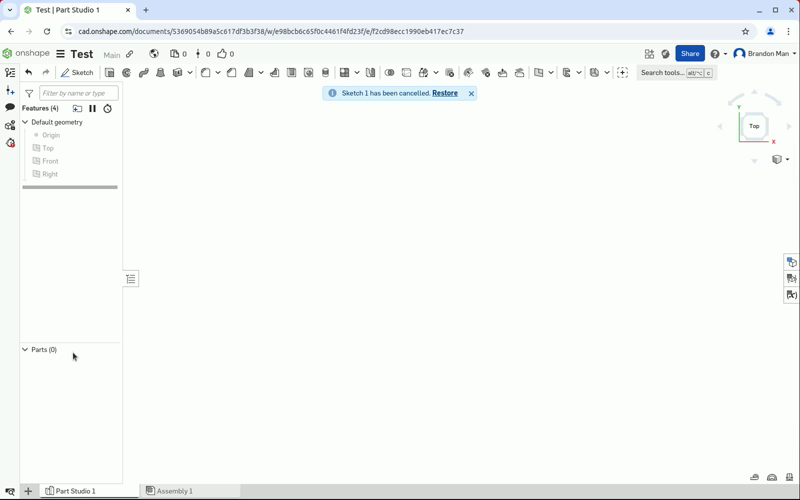
key(shift+p)
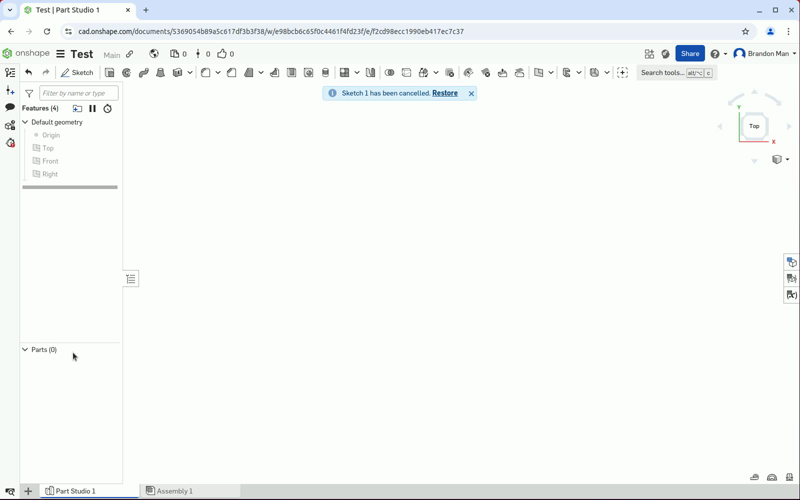
key(space)
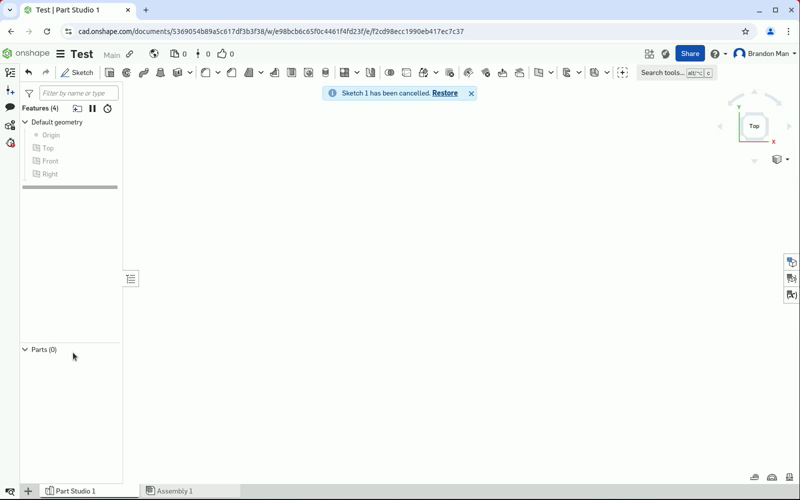
key_down(shift)
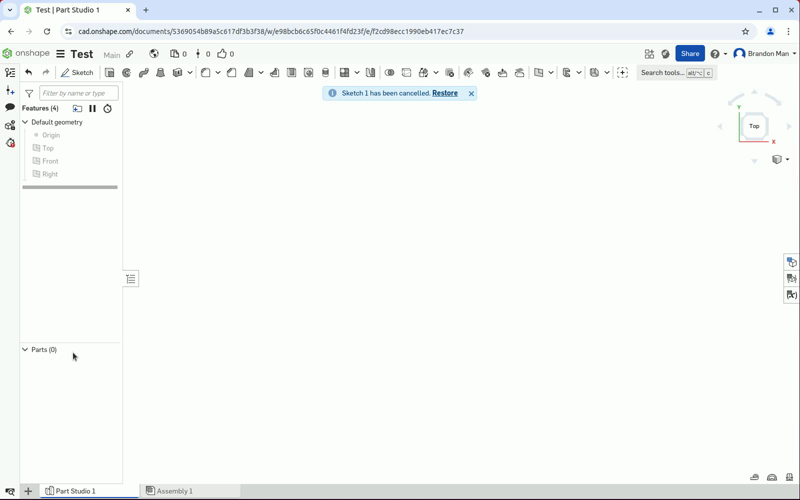
key(up)
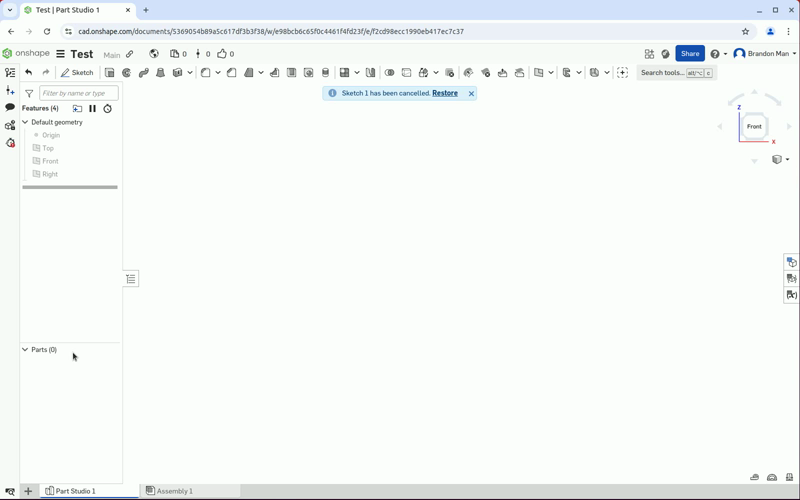
key_up(shift)
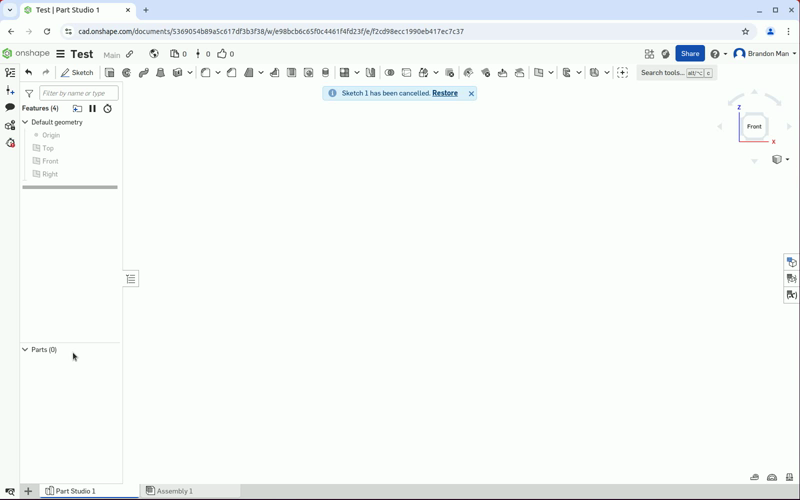
mouse_move(73, 352)
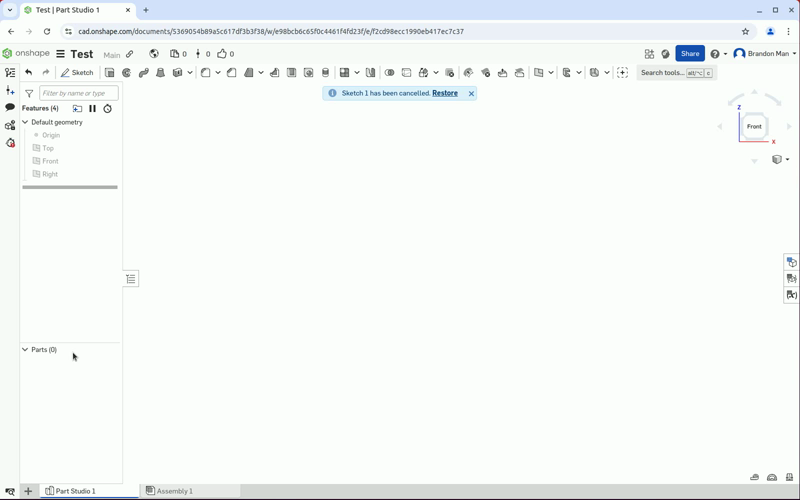
key(shift+y)
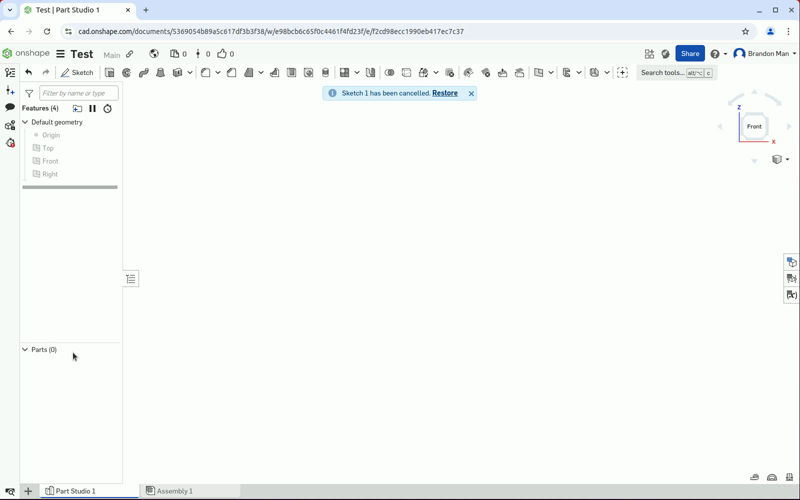
key(shift+s)
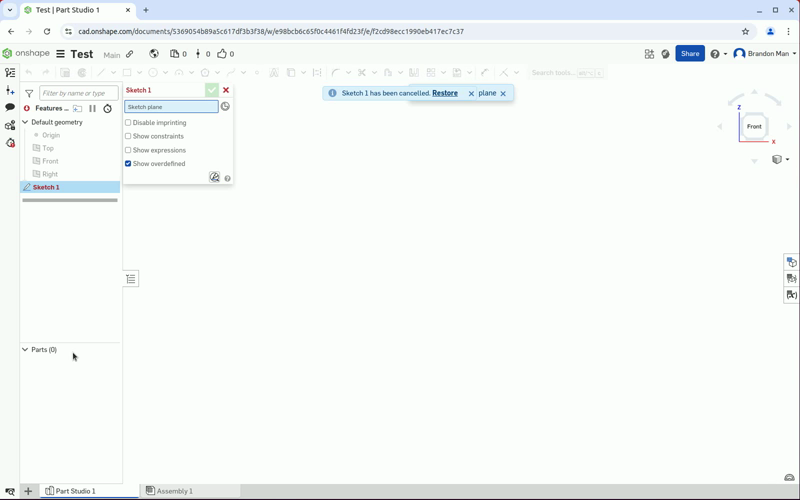
mouse_move(73, 163)
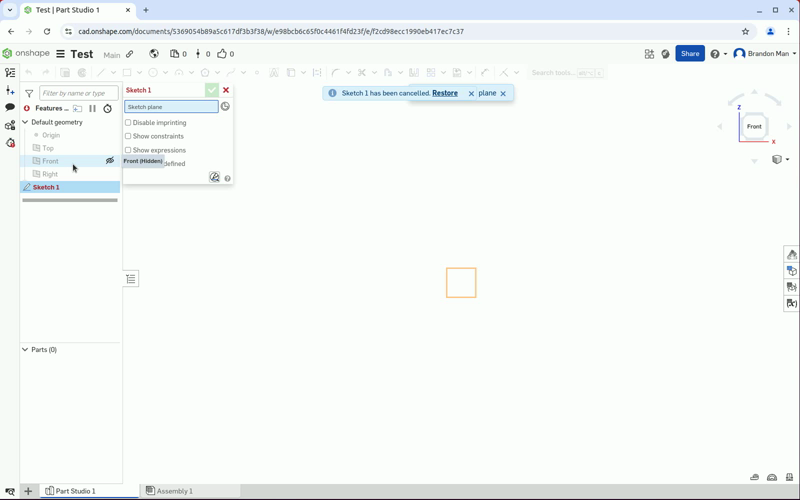
click(73, 163)
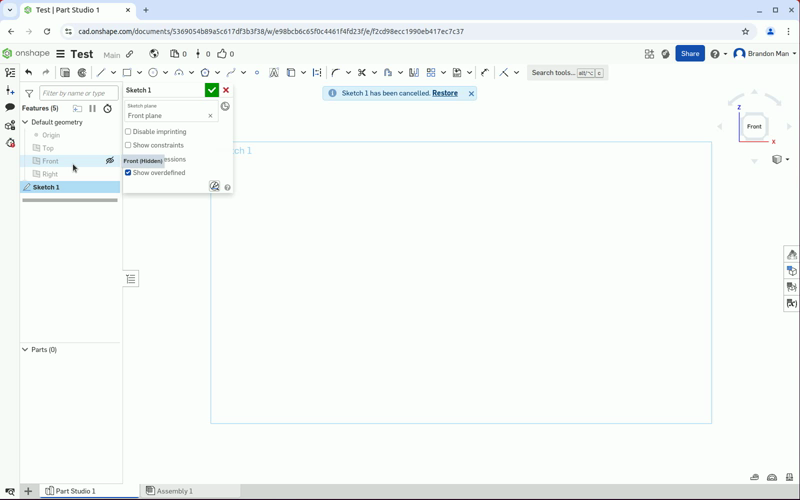
mouse_move(73, 352)
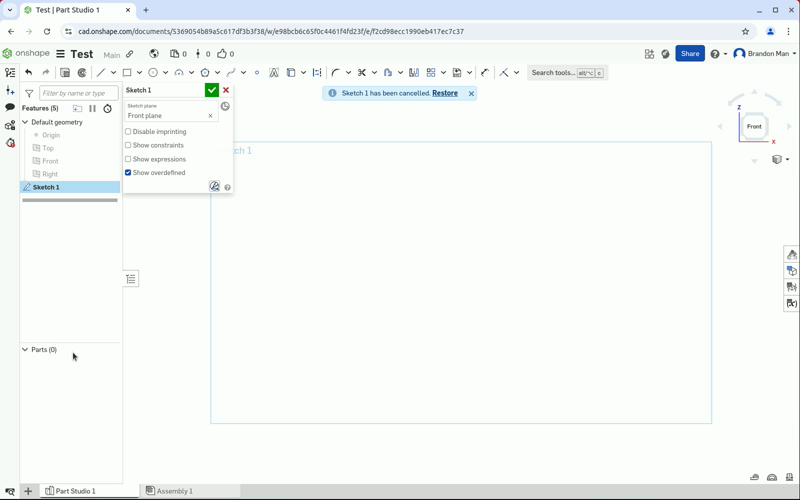
key(y)
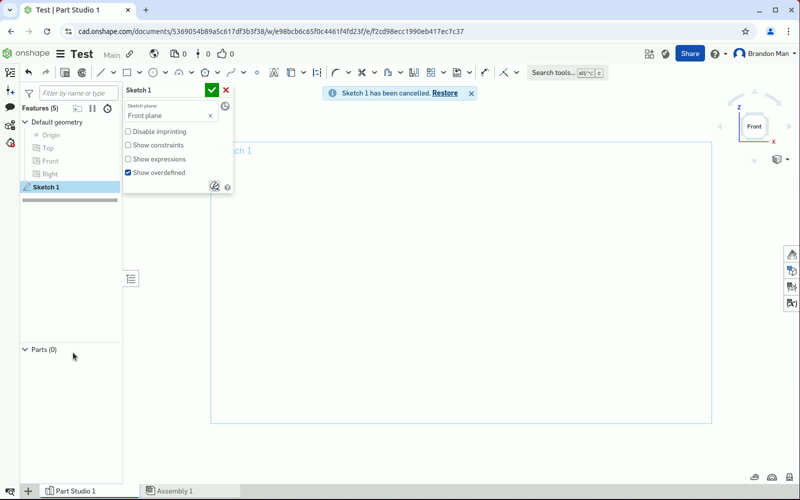
key(l)
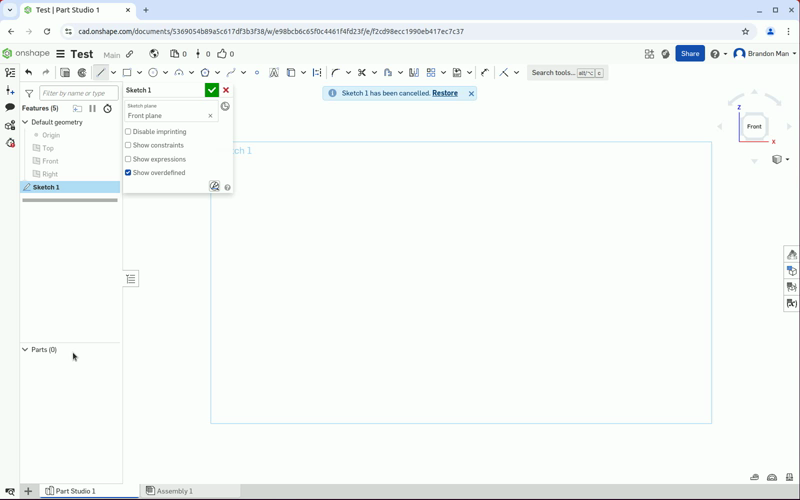
key_down(shift)
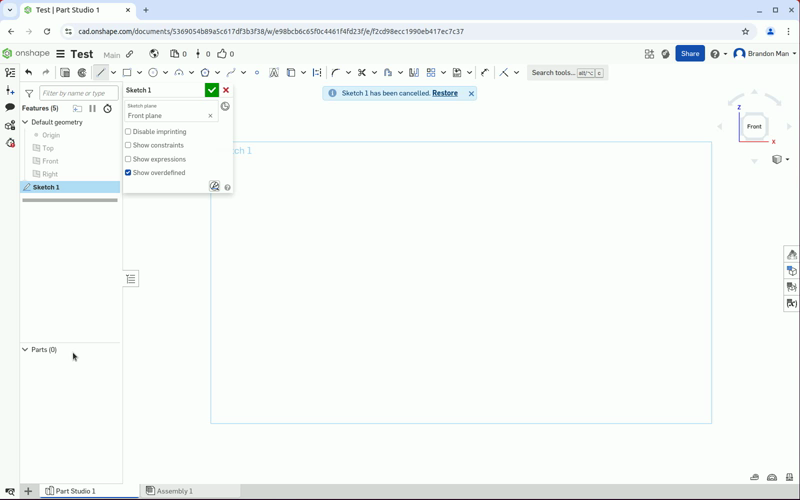
mouse_move(348, 300)
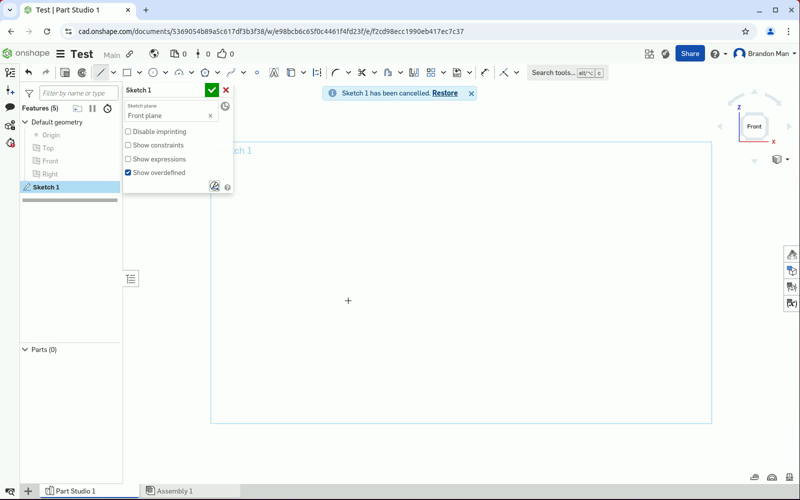
click(348, 300)
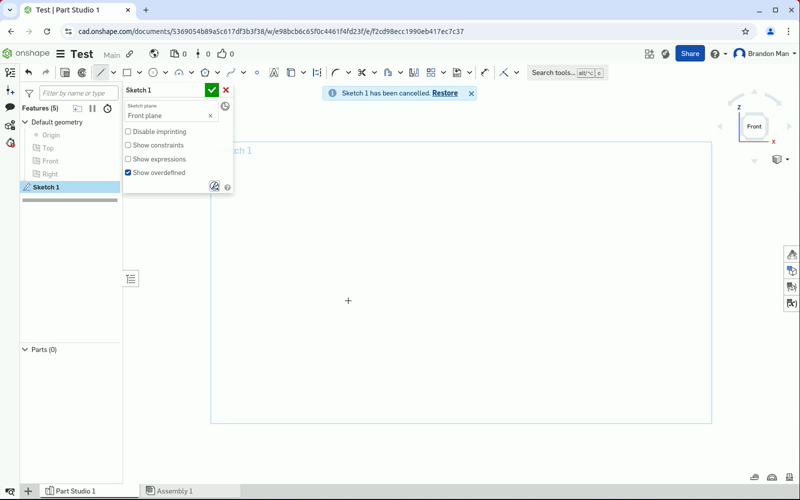
key_up(shift)
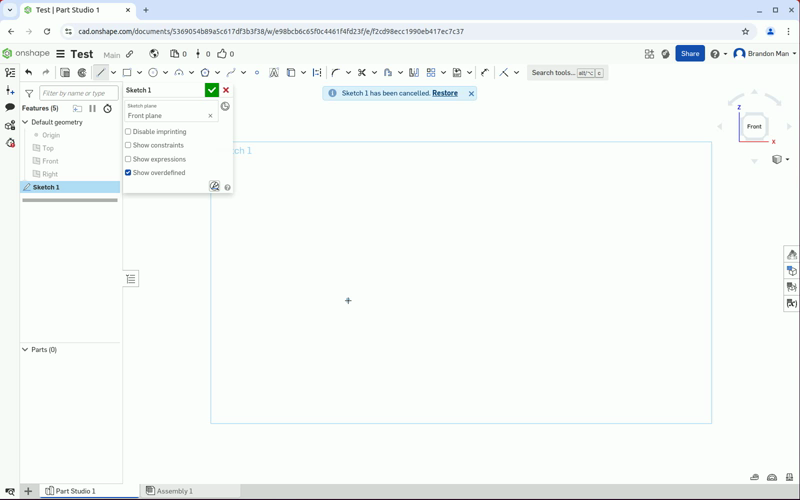
key_down(shift)
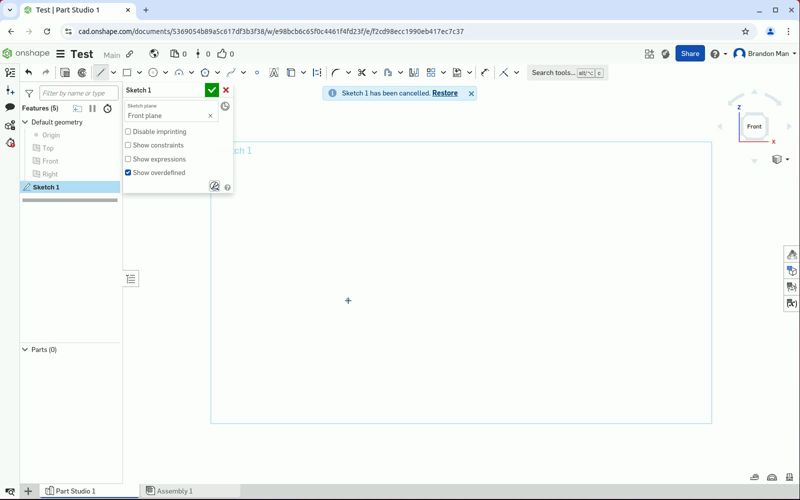
mouse_move(378, 300)
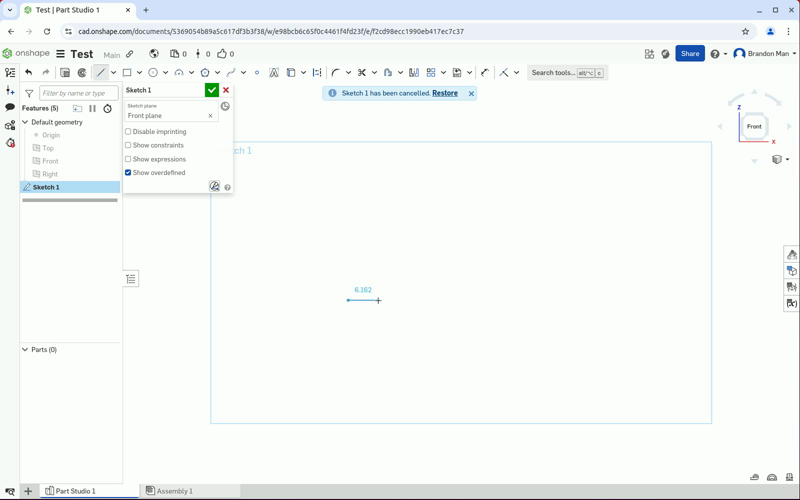
mouse_move(407, 300)
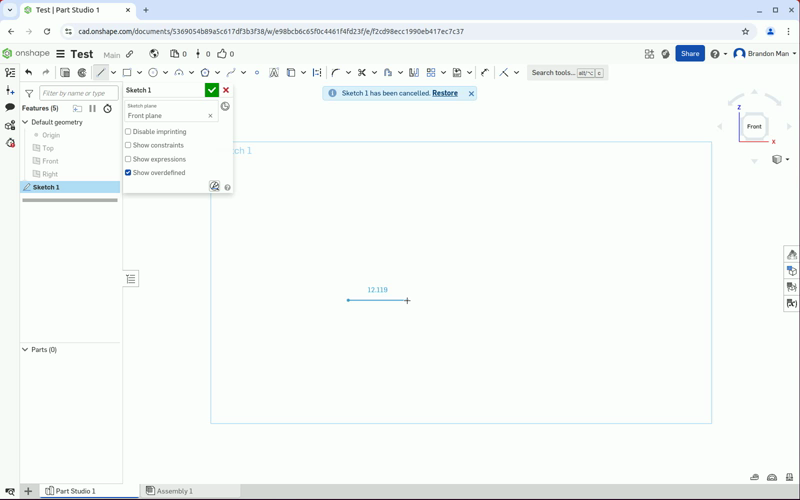
click(407, 300)
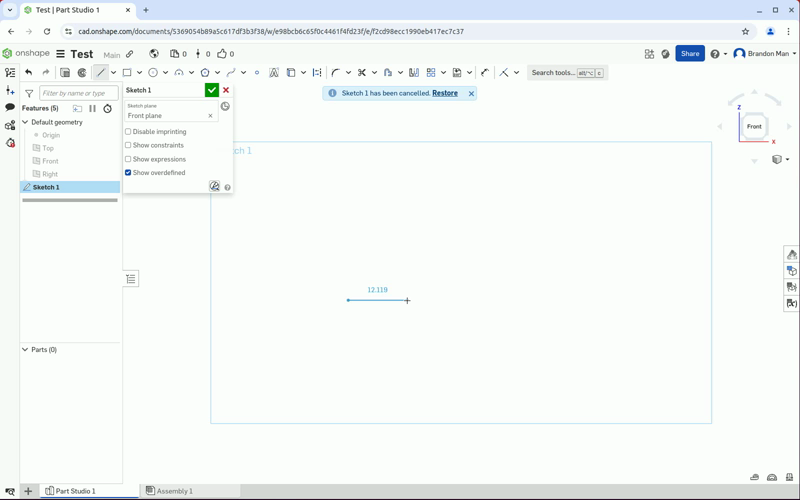
key_up(shift)
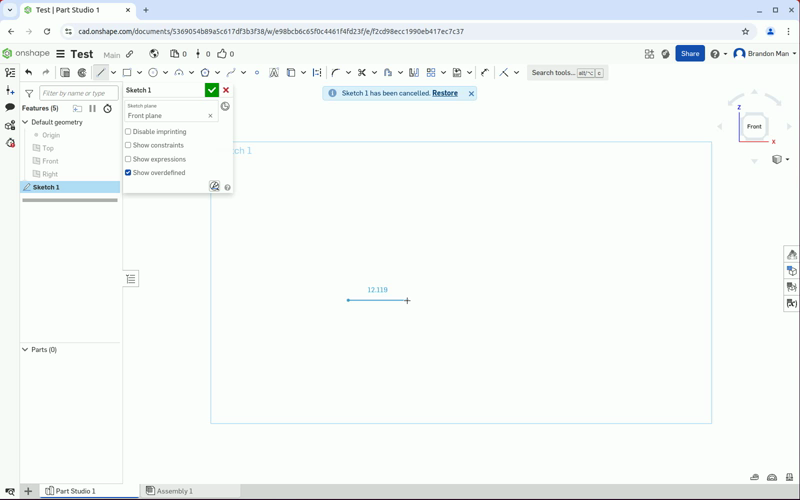
key_down(shift)
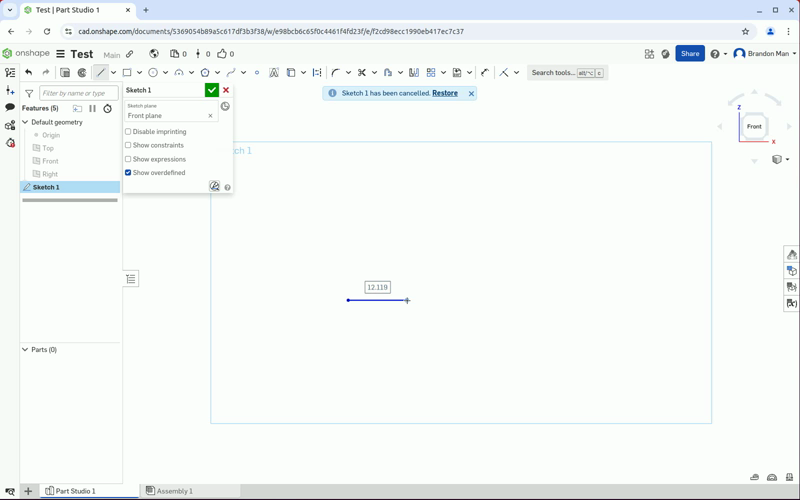
mouse_move(437, 300)
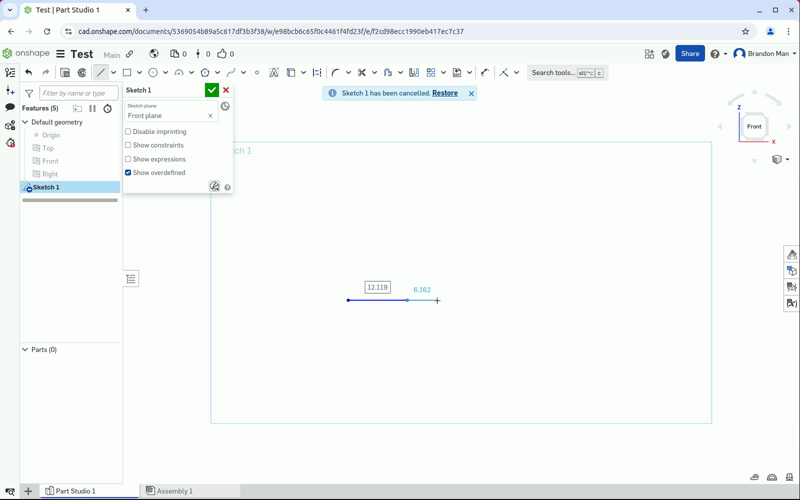
mouse_move(437, 300)
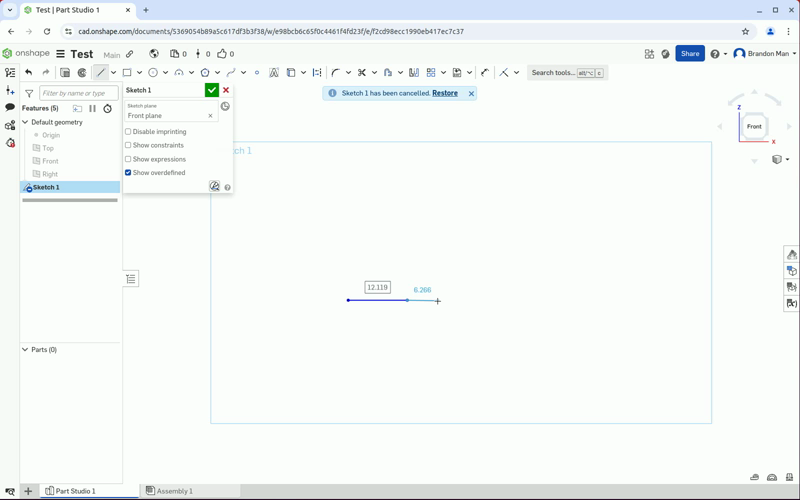
click(437, 300)
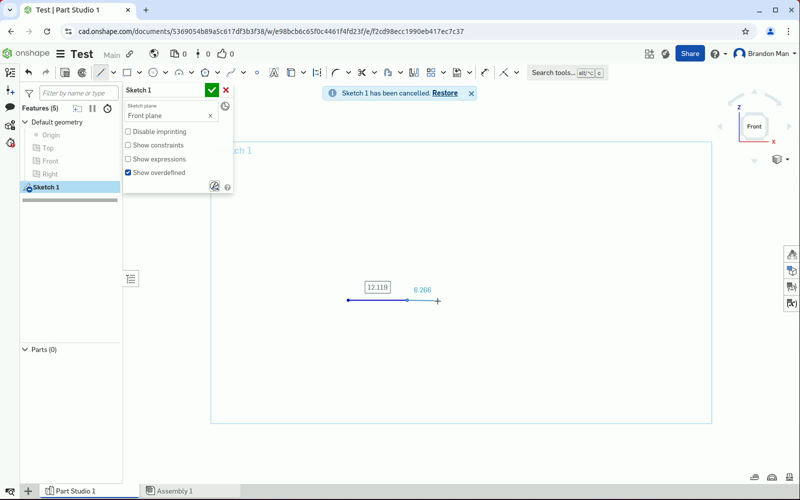
key_up(shift)
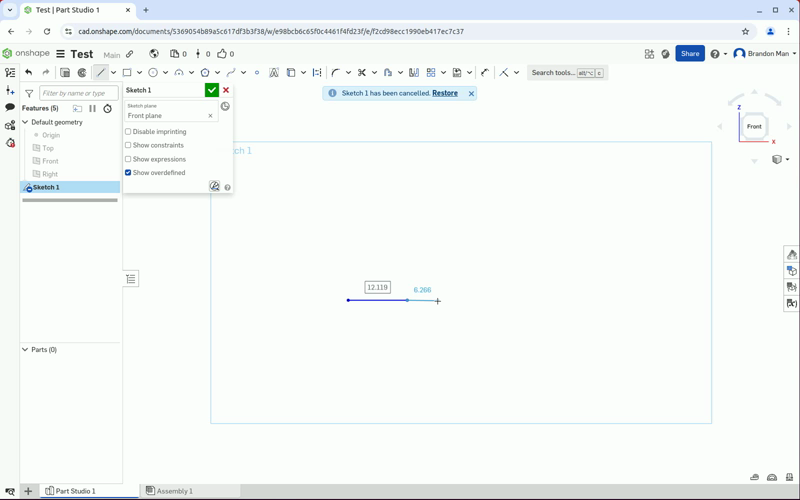
key_down(shift)
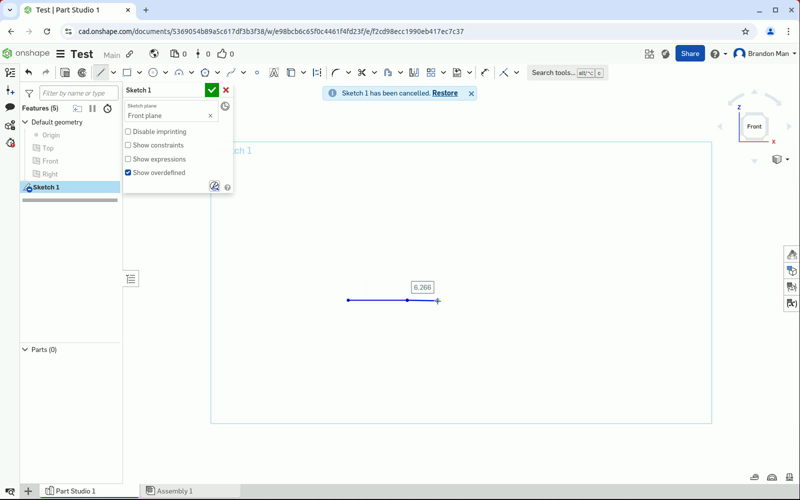
mouse_move(467, 300)
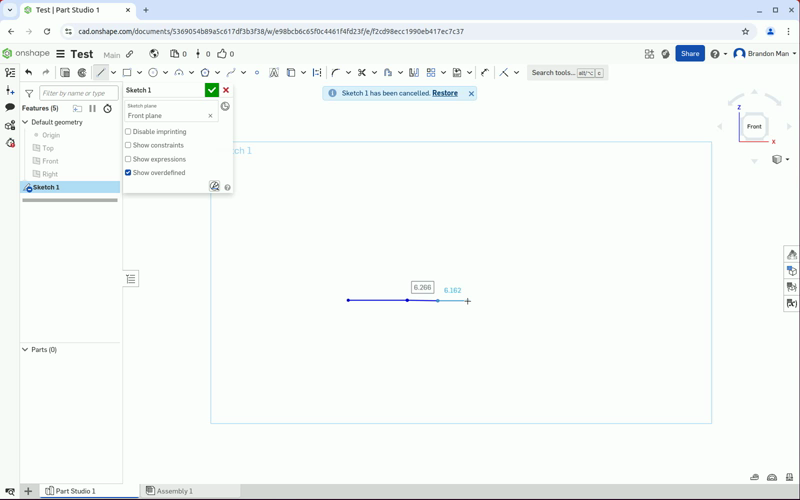
mouse_move(437, 269)
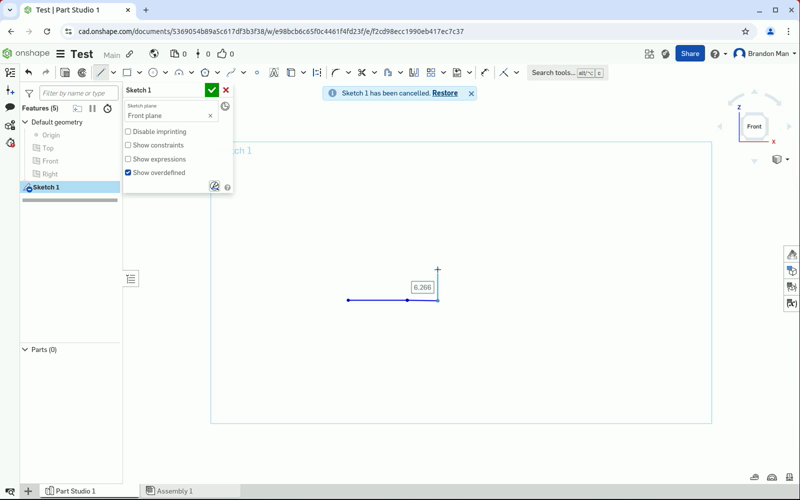
click(437, 269)
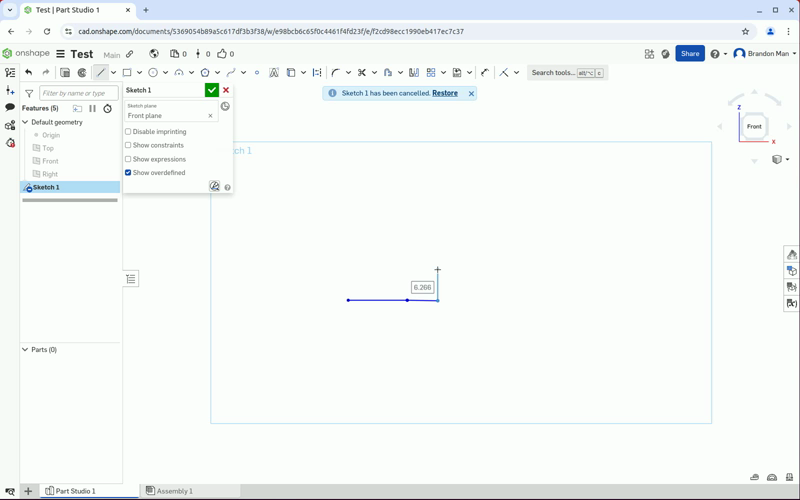
key_up(shift)
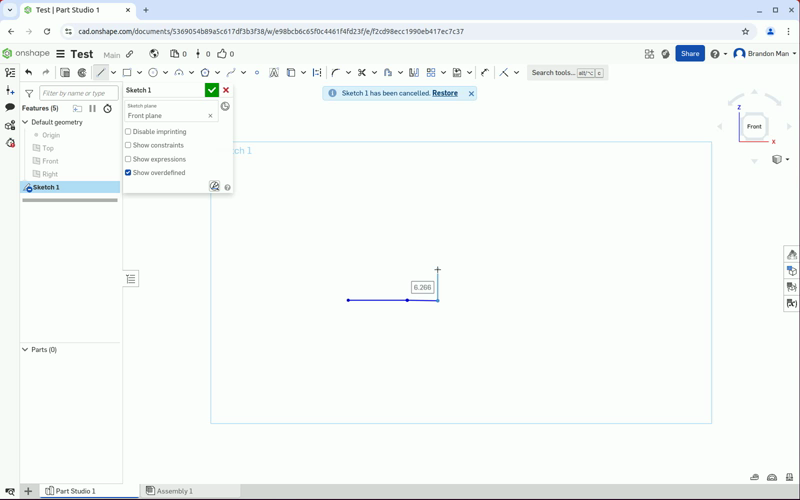
key_down(shift)
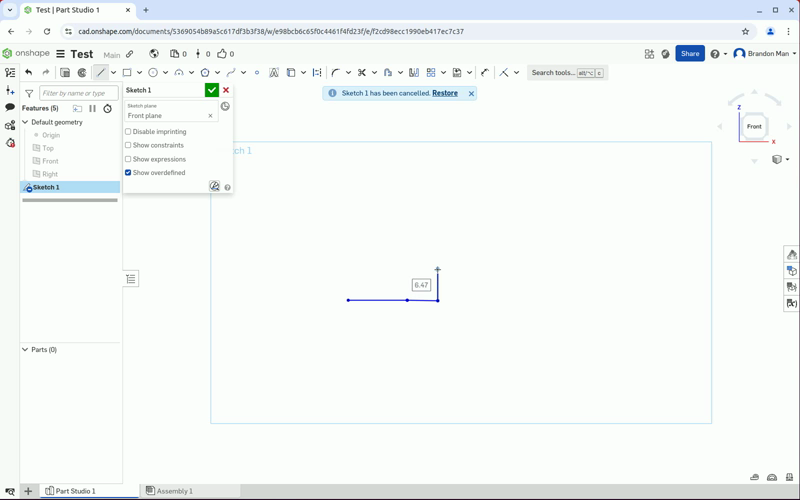
mouse_move(467, 269)
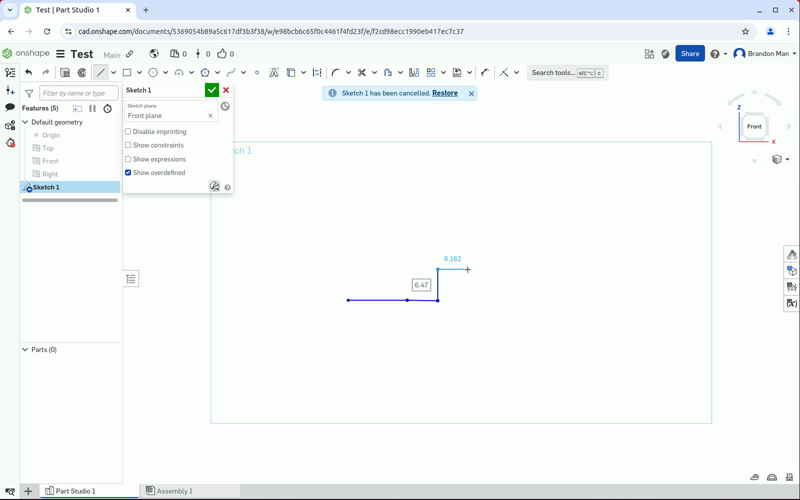
mouse_move(437, 246)
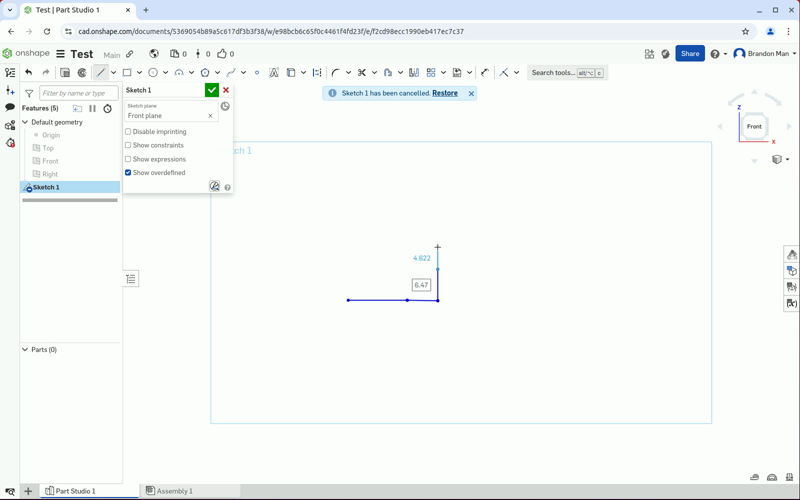
click(437, 246)
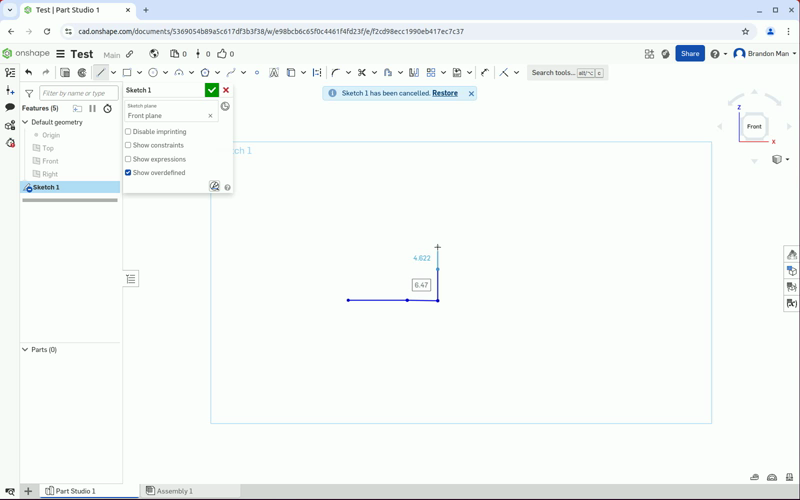
key_up(shift)
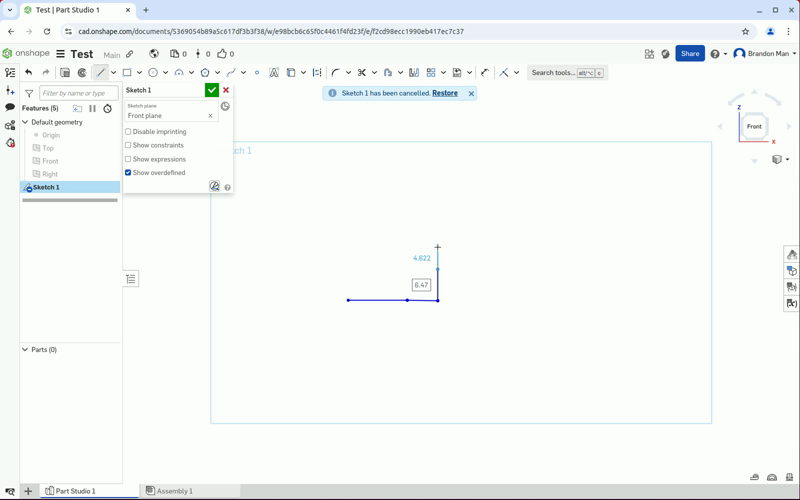
key_down(shift)
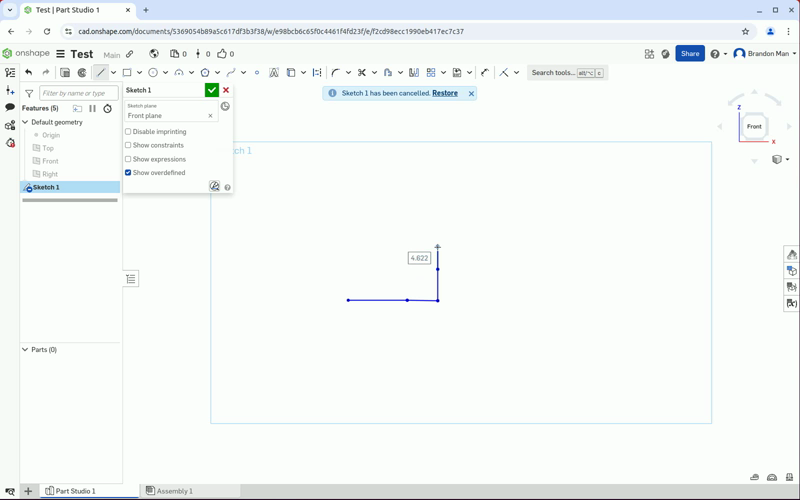
mouse_move(348, 246)
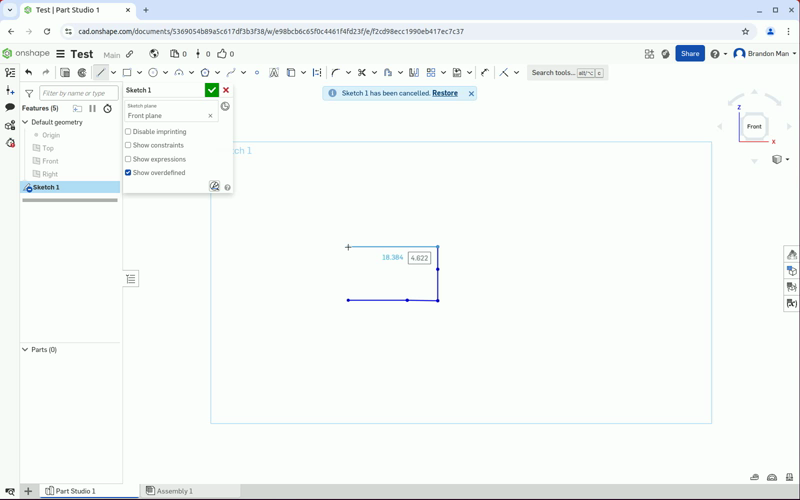
click(348, 246)
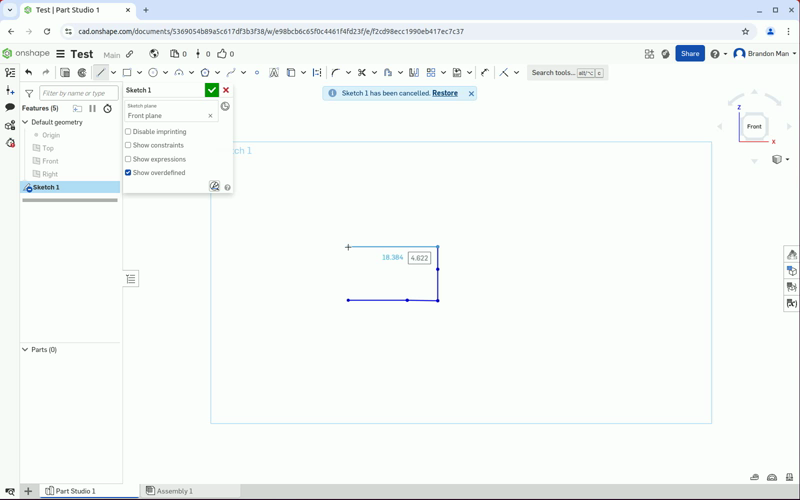
key_up(shift)
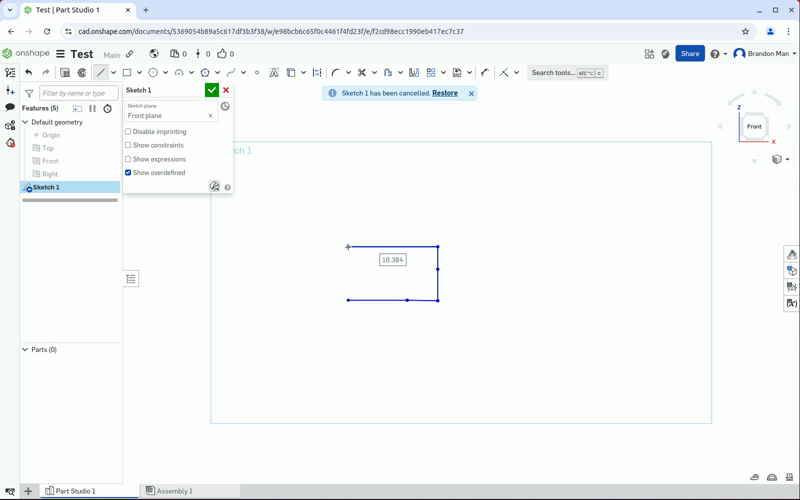
mouse_move(378, 246)
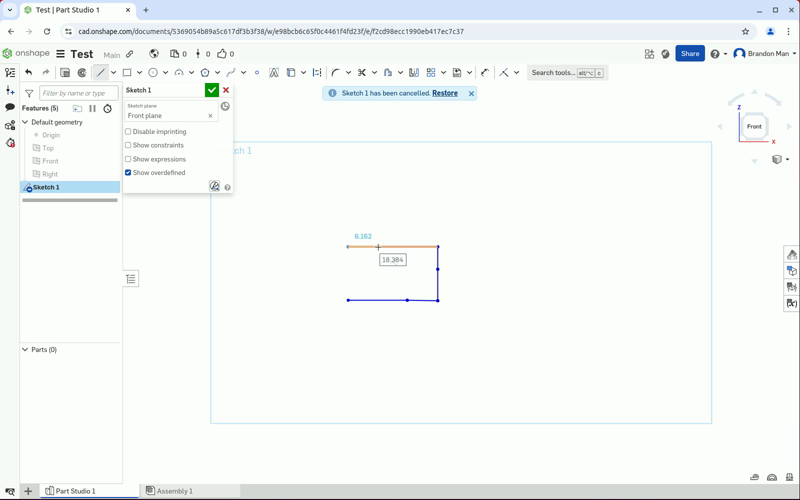
key_down(shift)
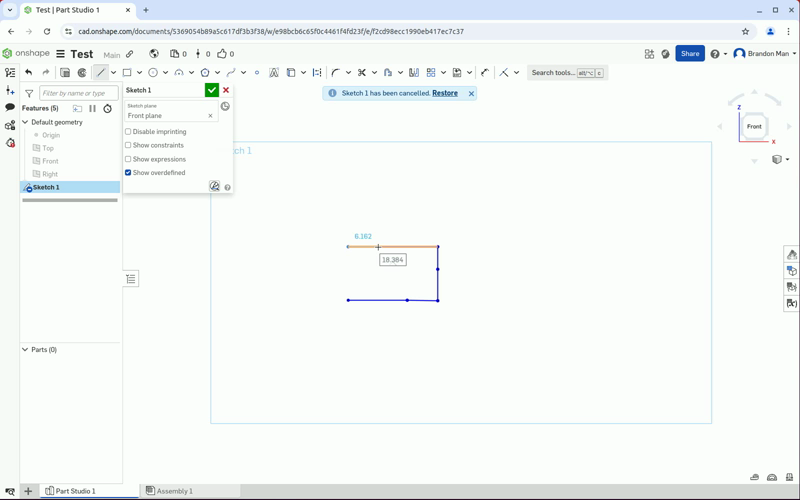
mouse_move(348, 300)
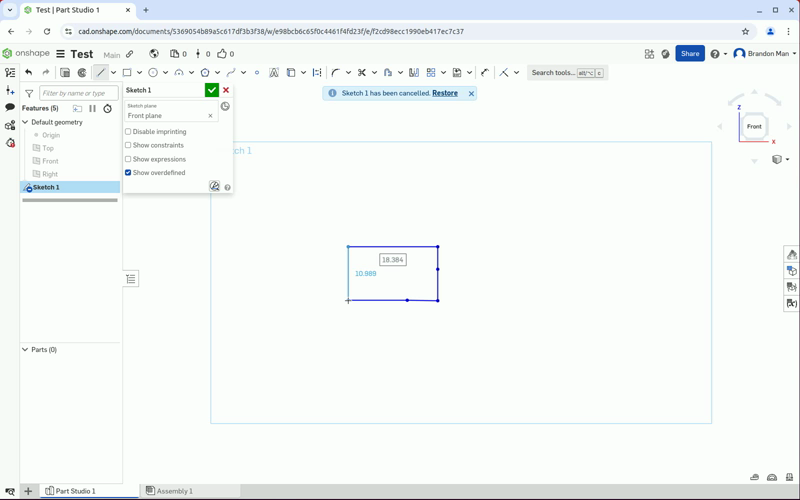
key_up(shift)
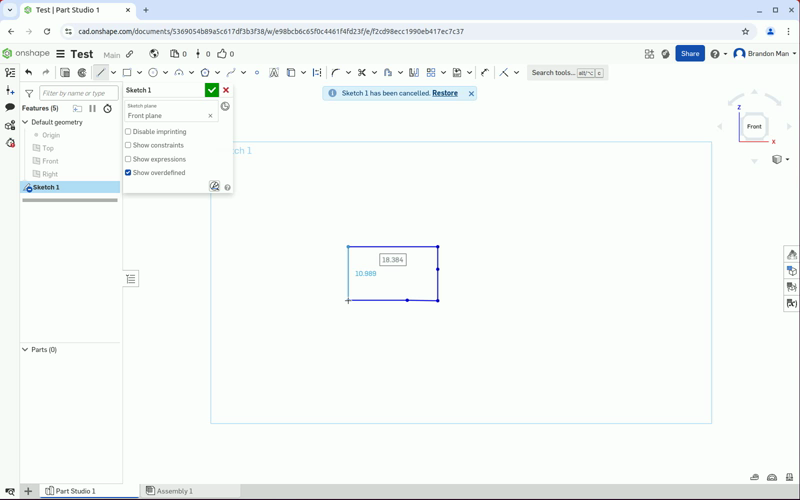
click(348, 300)
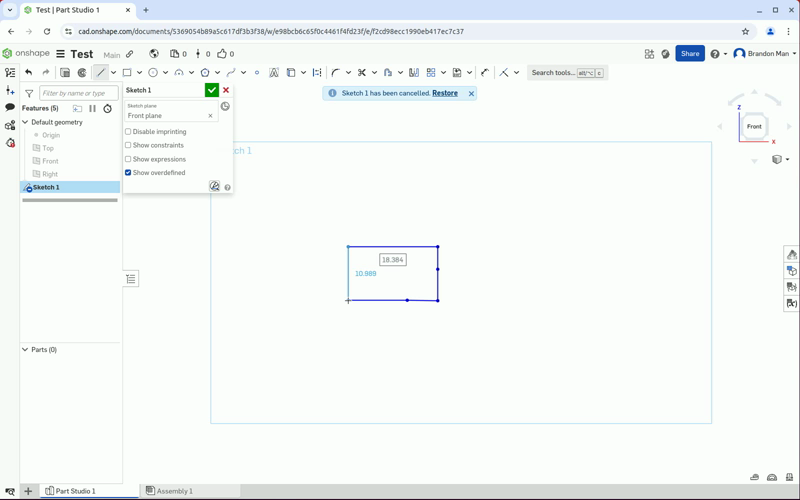
key(esc)
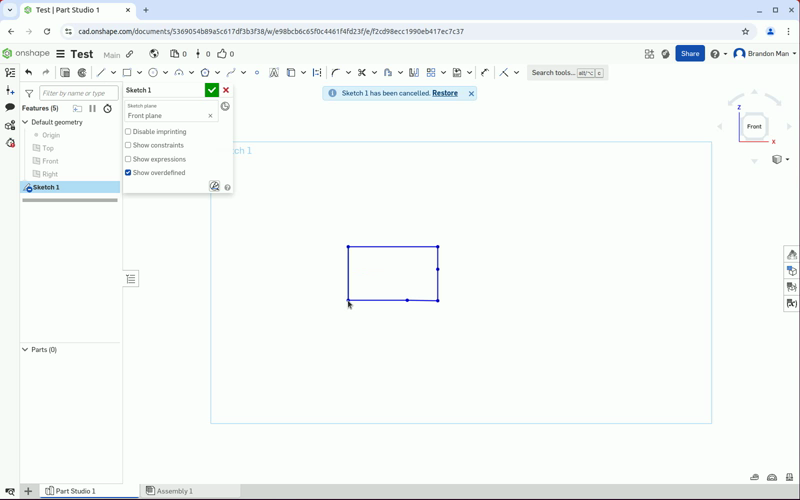
mouse_move(391, 273)
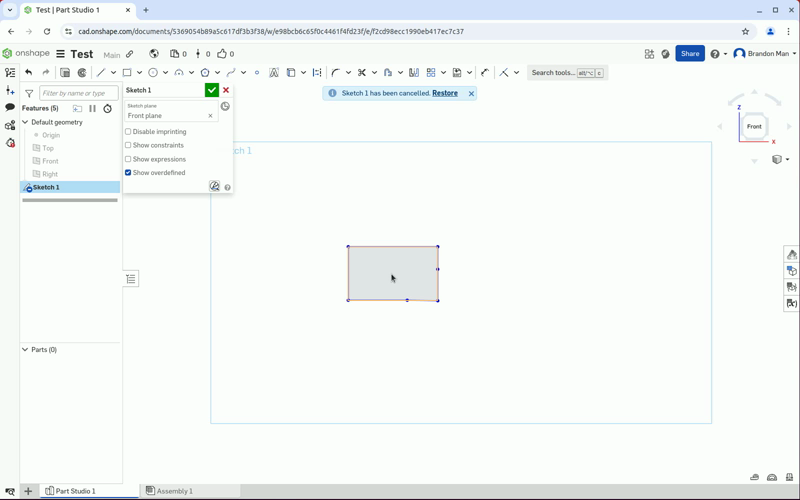
click(391, 273)
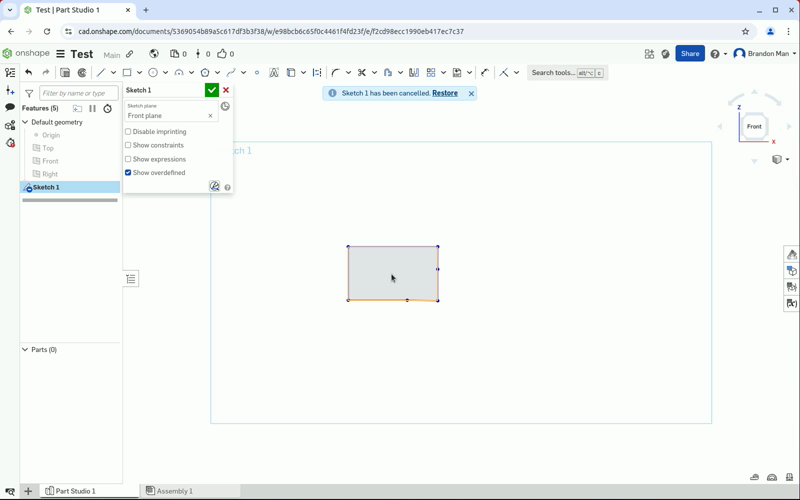
mouse_move(73, 352)
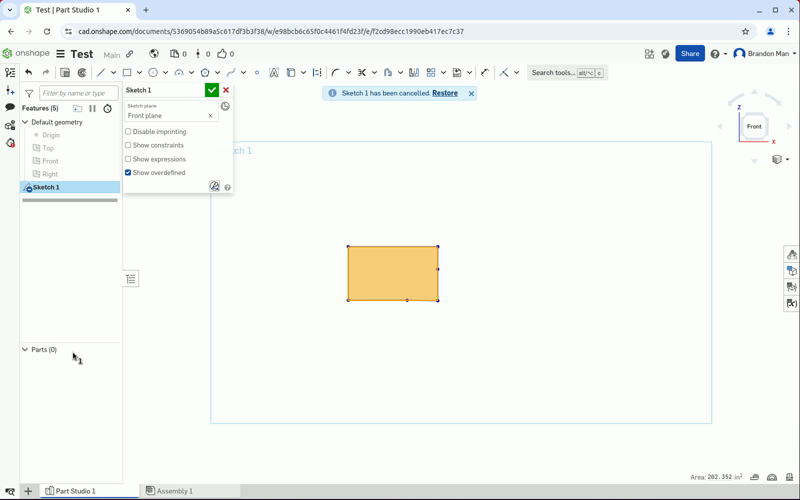
key(shift+y)
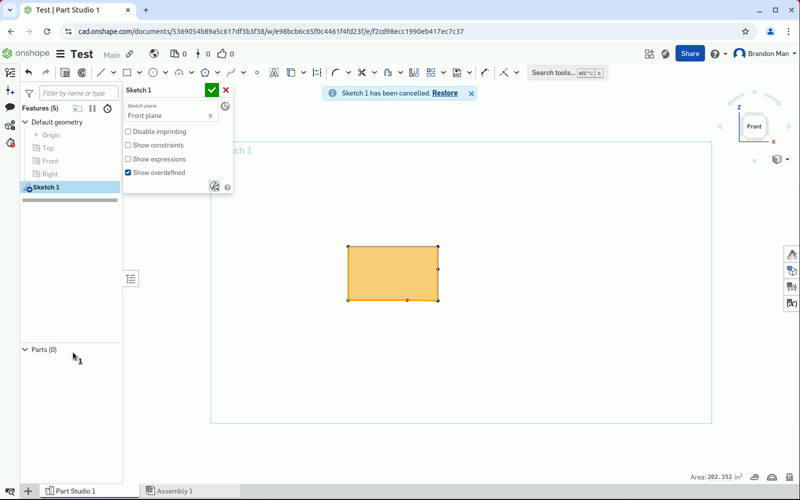
key(shift+e)
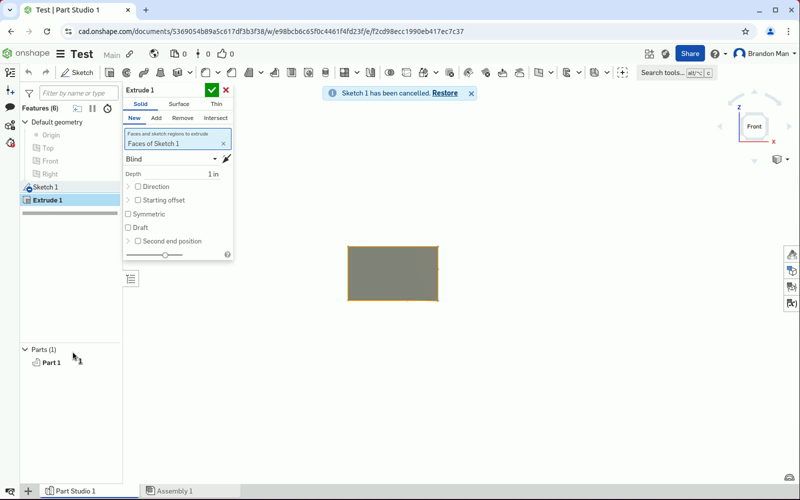
mouse_move(143, 106)
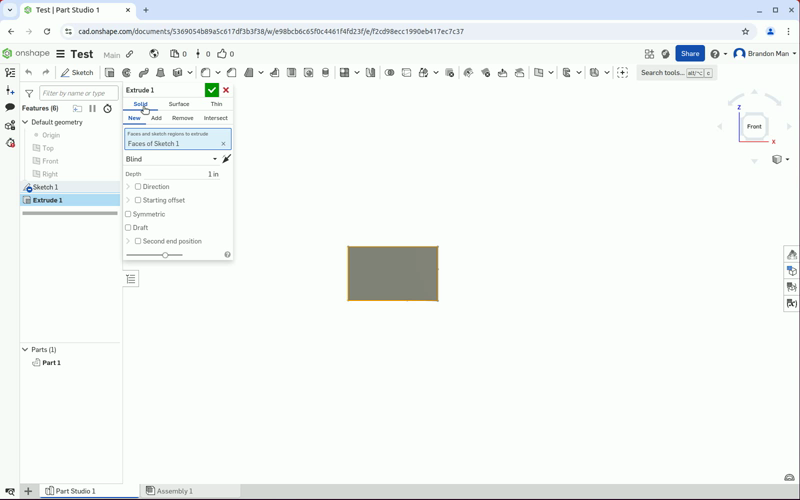
click(143, 106)
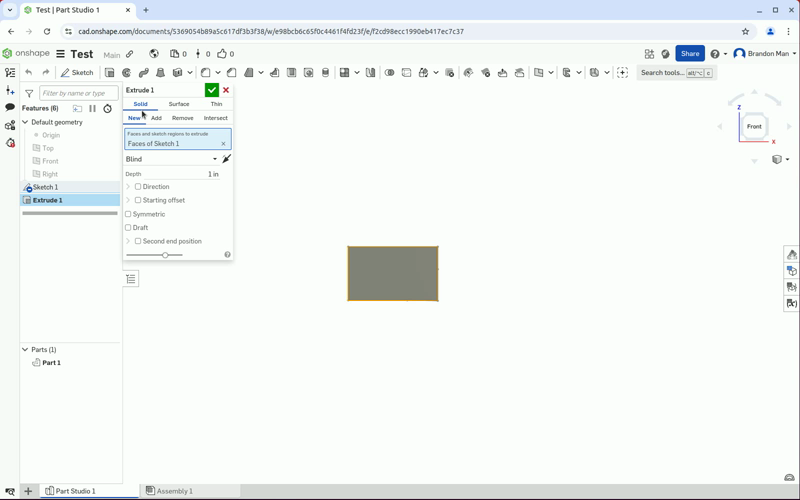
mouse_move(137, 120)
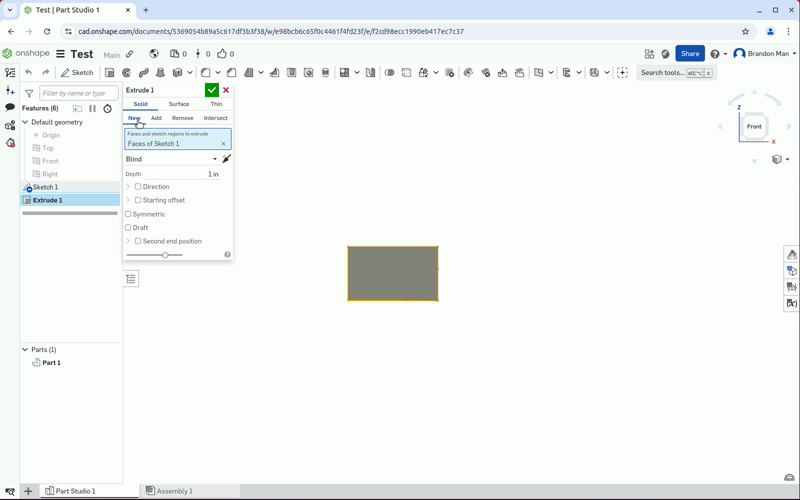
click(137, 120)
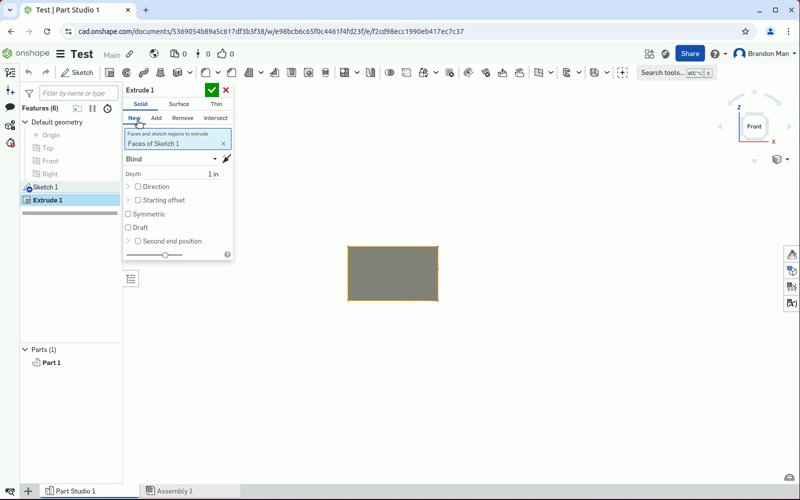
key(tab, 4)
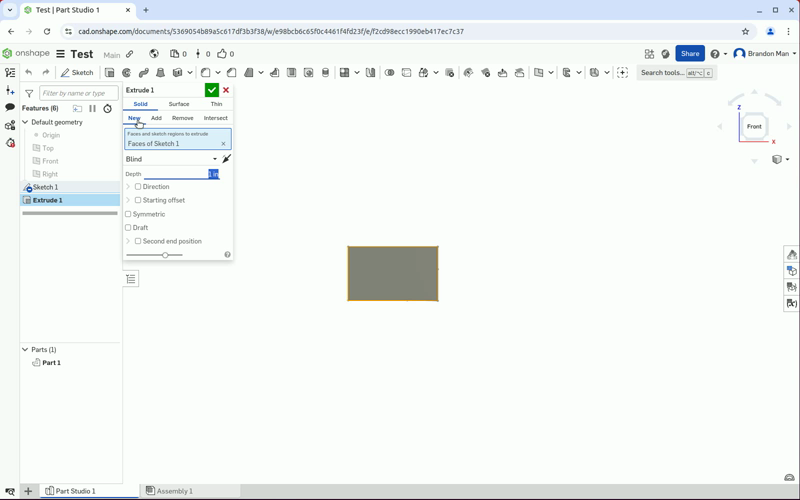
text(1.204)
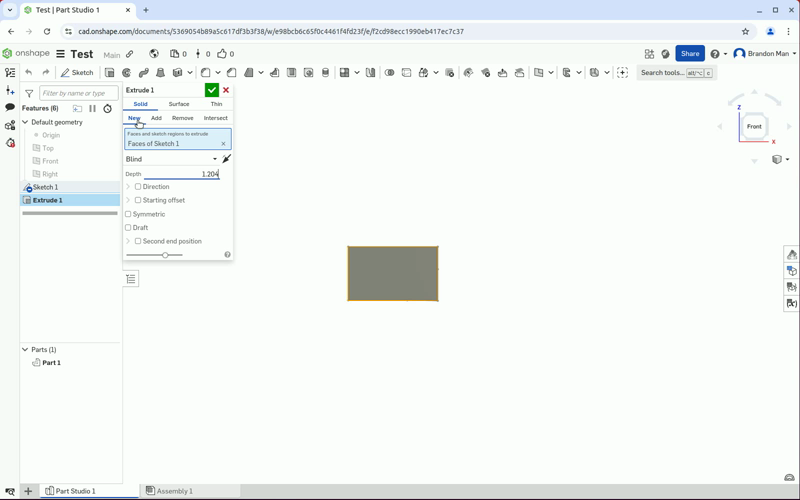
key(enter)
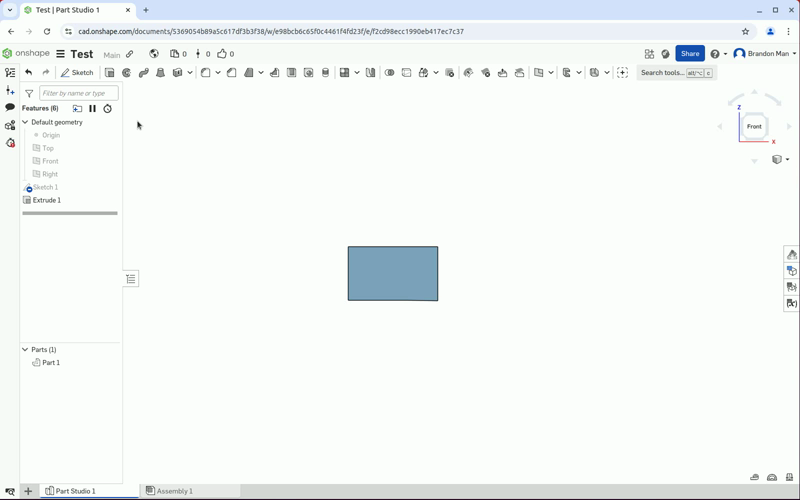
key(shift+h)
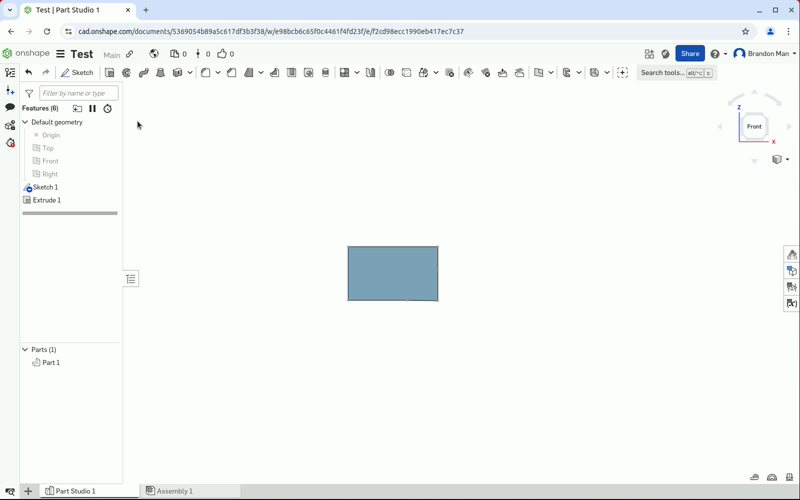
key(shift+h)
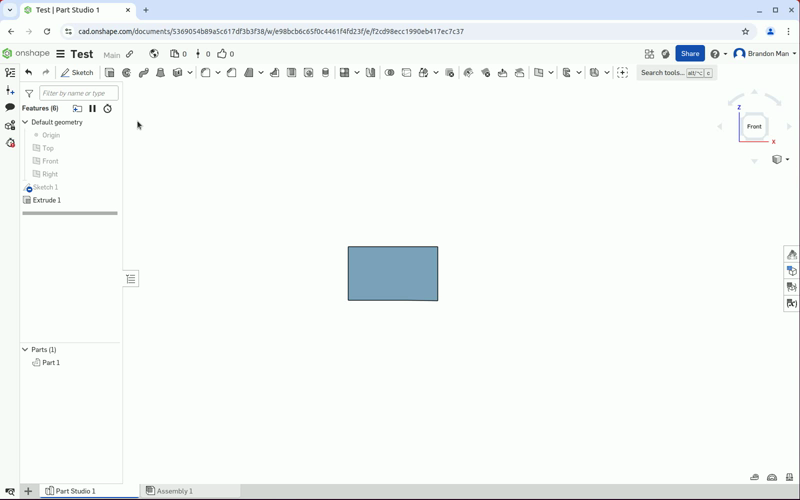
mouse_move(73, 189)
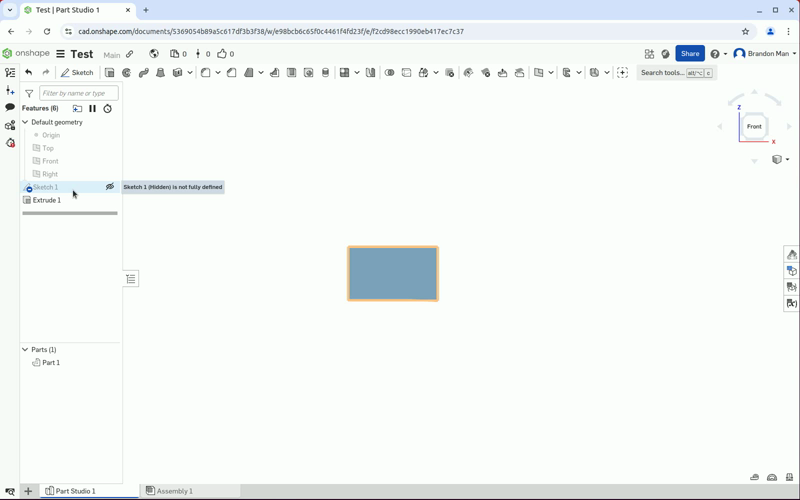
click(73, 189)
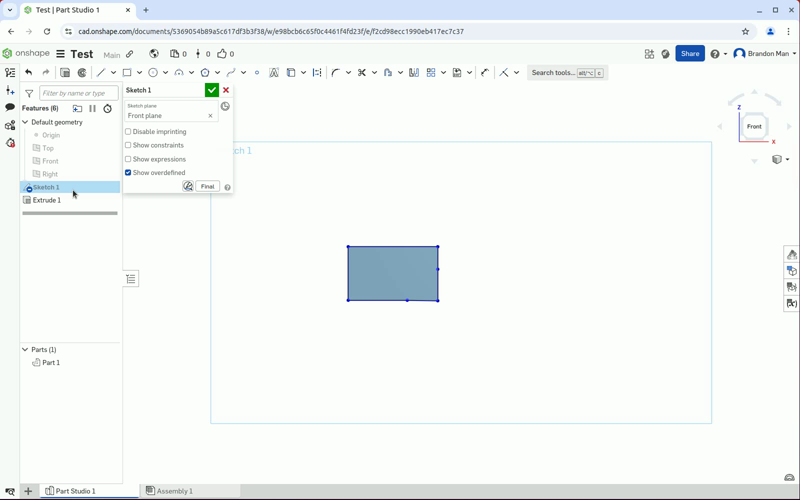
mouse_move(229, 92)
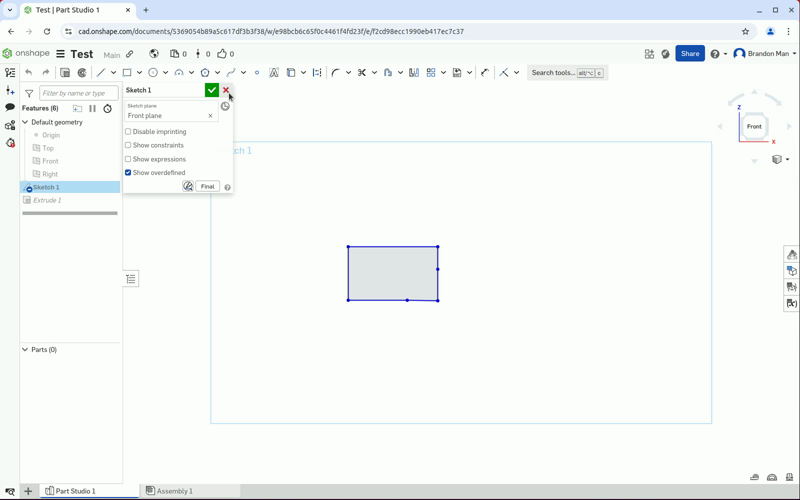
click(229, 92)
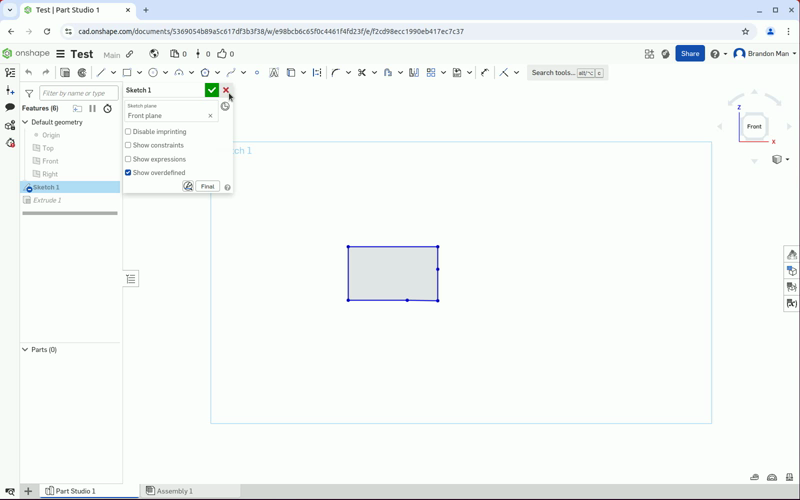
key(shift+s)
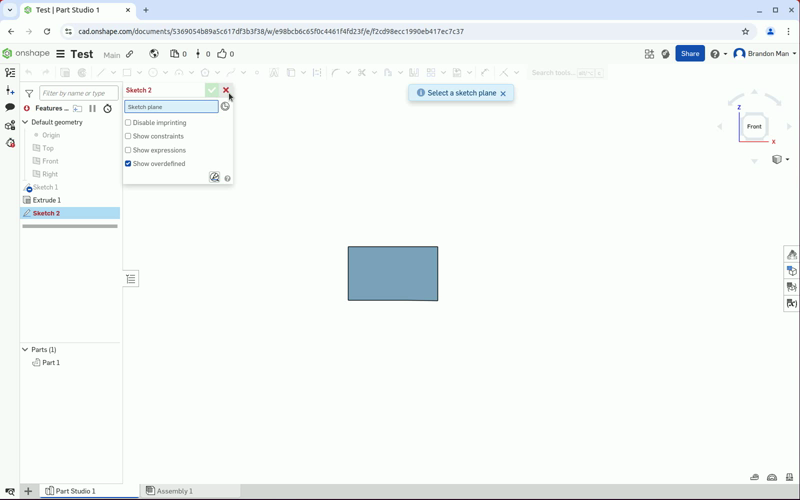
mouse_move(73, 163)
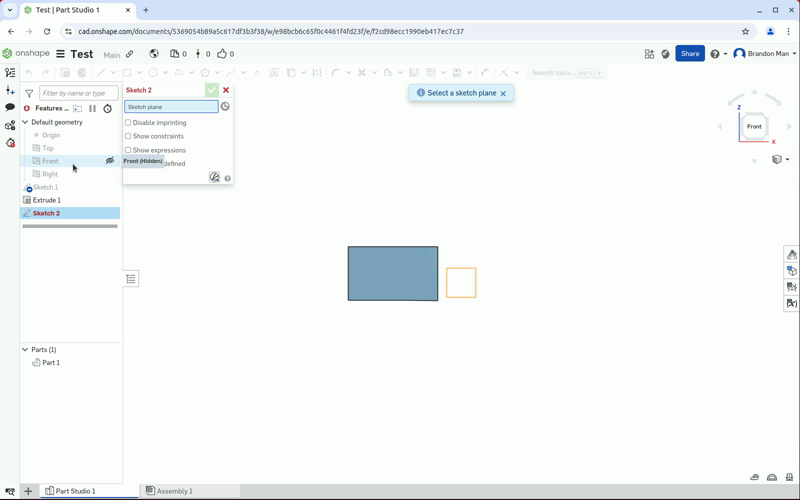
click(73, 163)
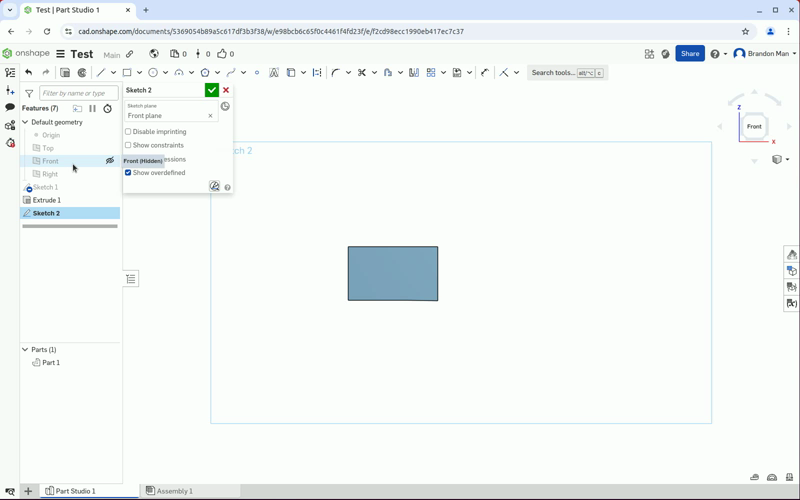
mouse_move(73, 352)
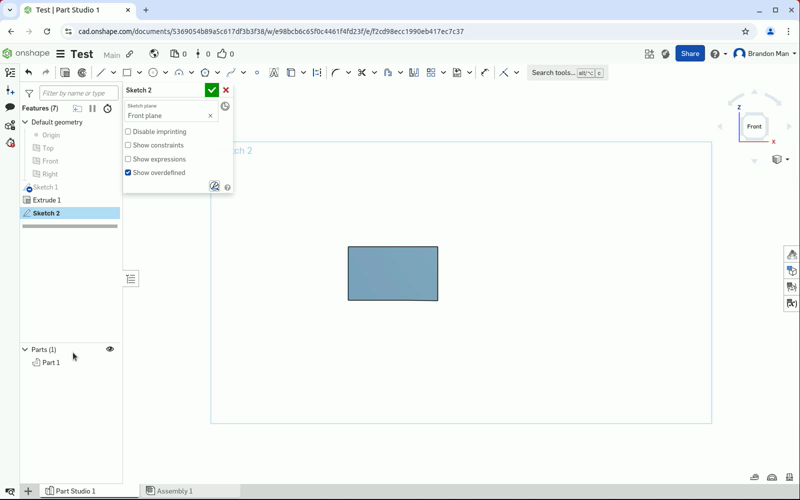
key(y)
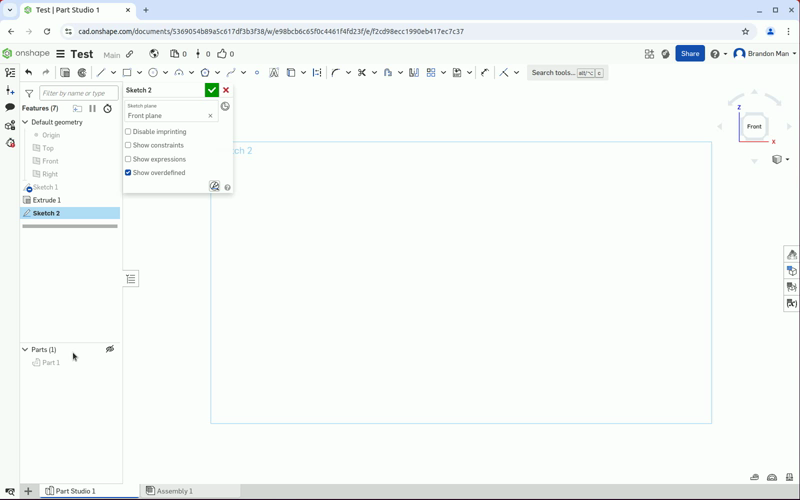
key(c)
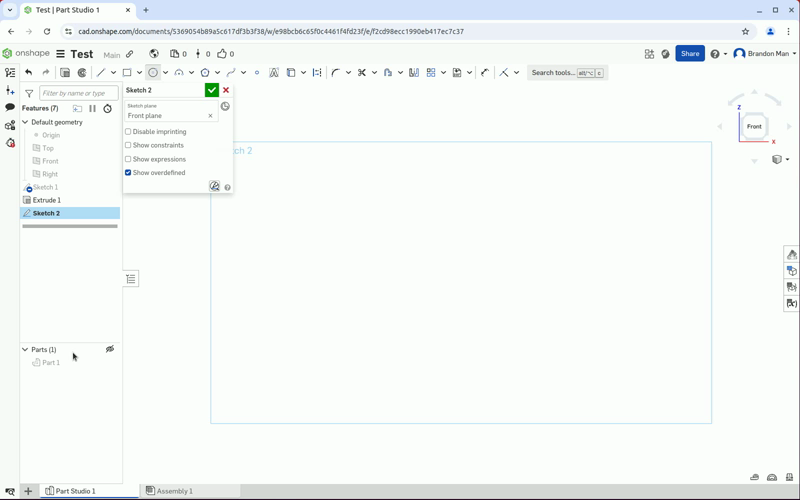
key_down(shift)
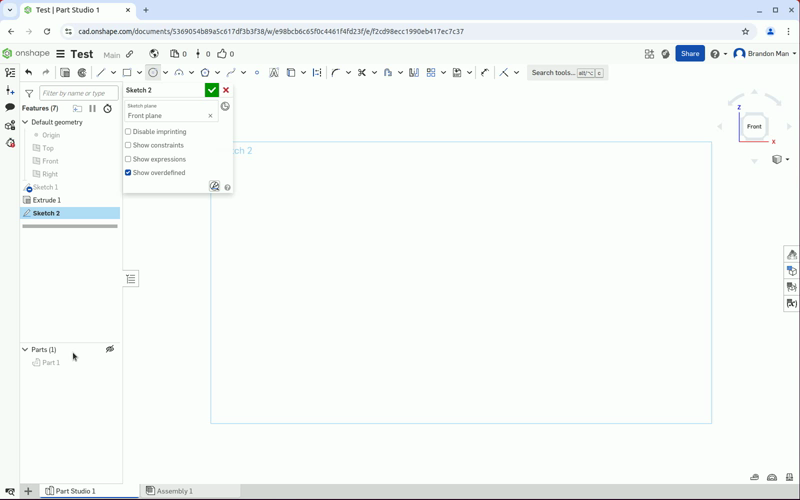
mouse_move(377, 271)
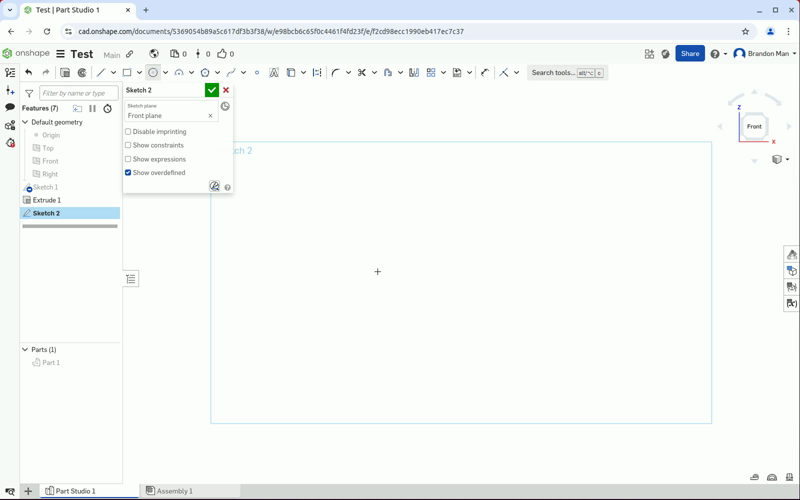
click(377, 271)
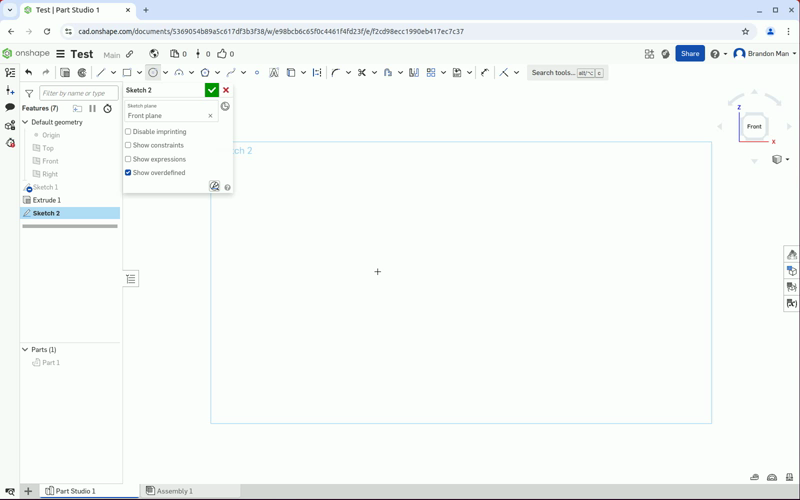
key_up(shift)
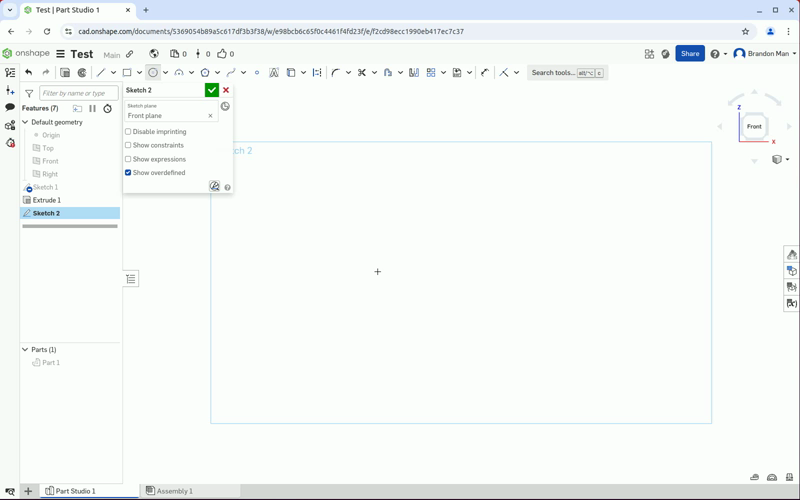
mouse_move(380, 271)
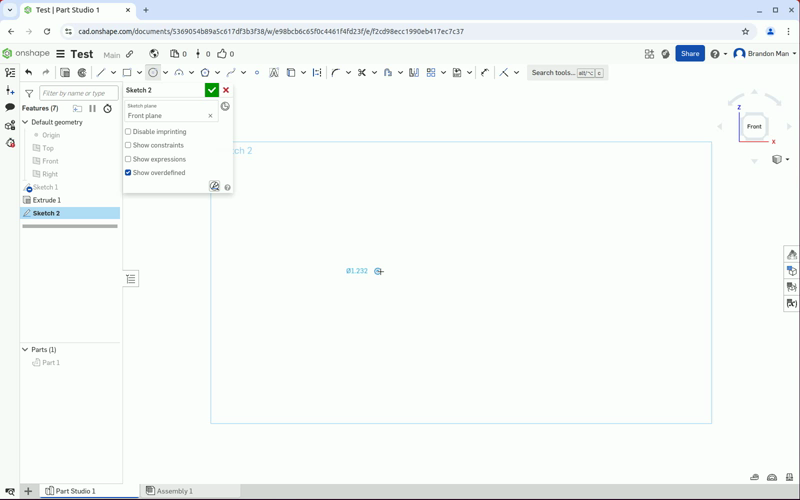
click(380, 271)
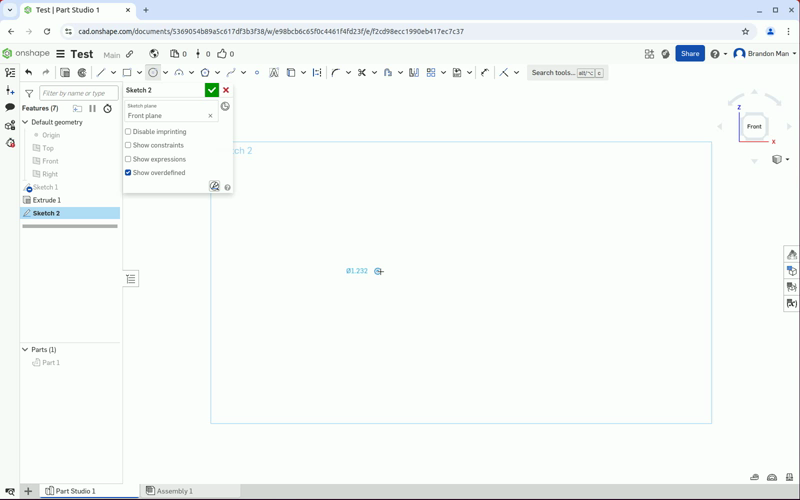
key(esc)
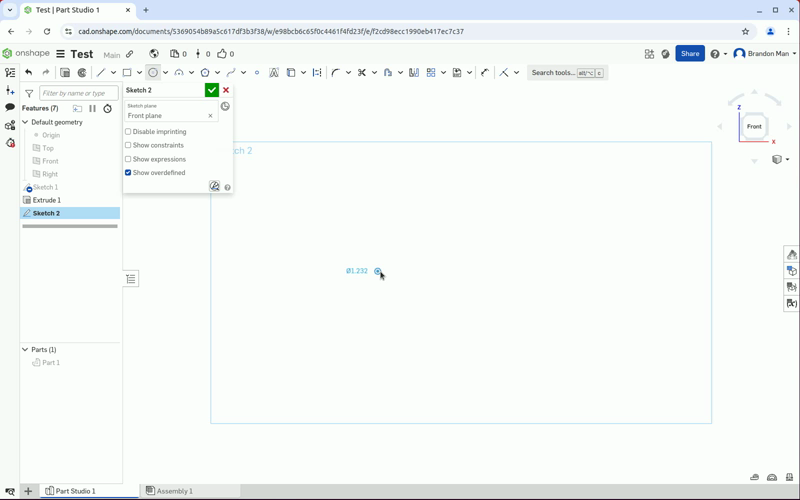
mouse_move(376, 273)
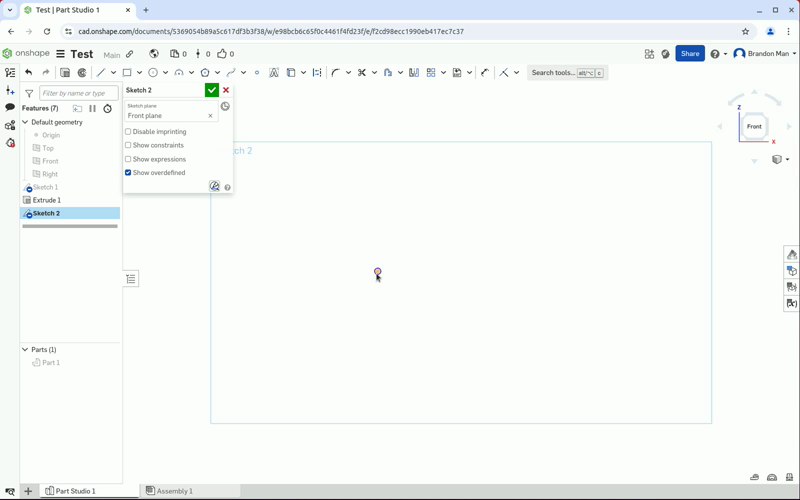
scroll(6)
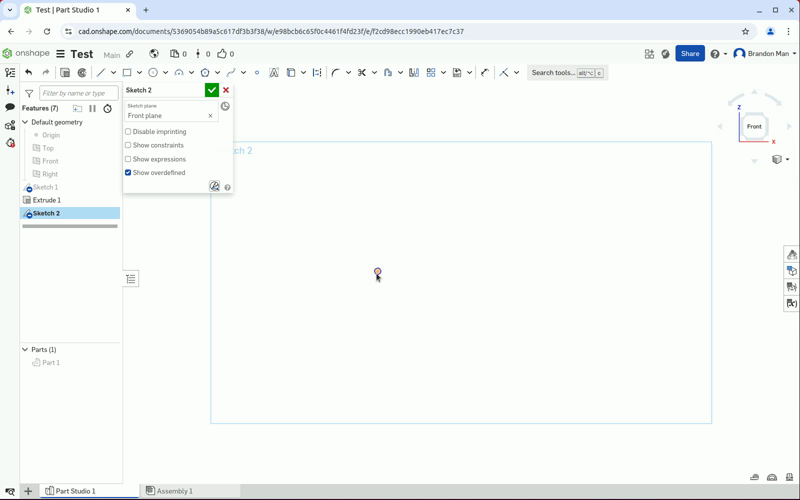
scroll(6)
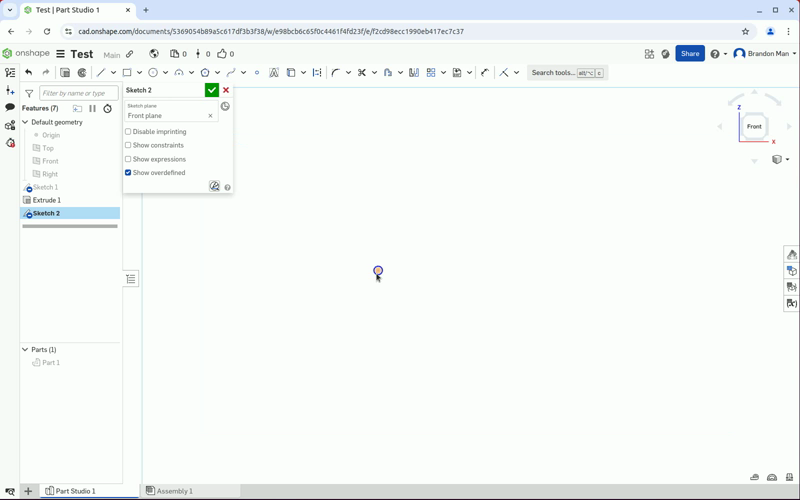
scroll(6)
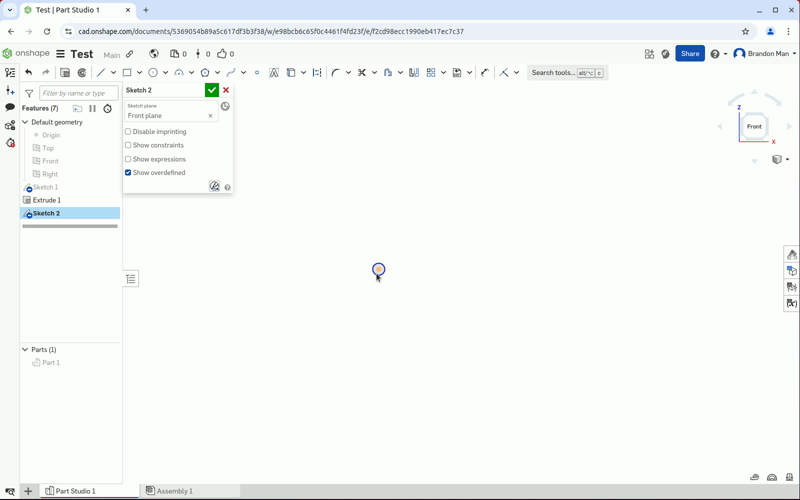
scroll(6)
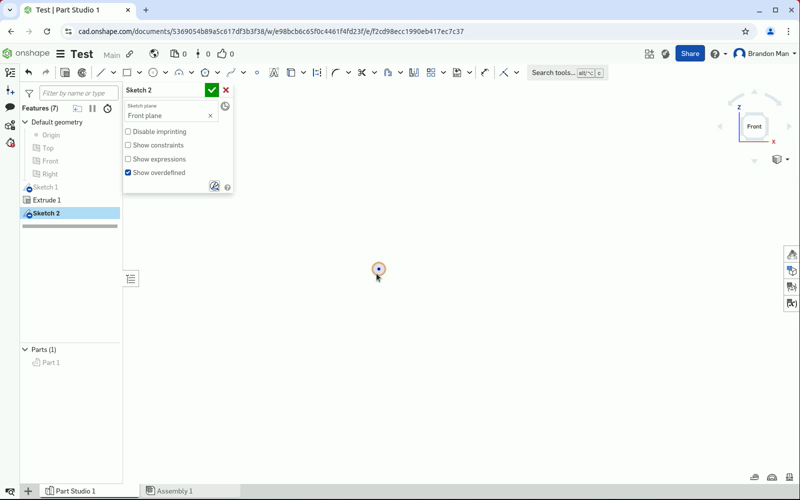
scroll(6)
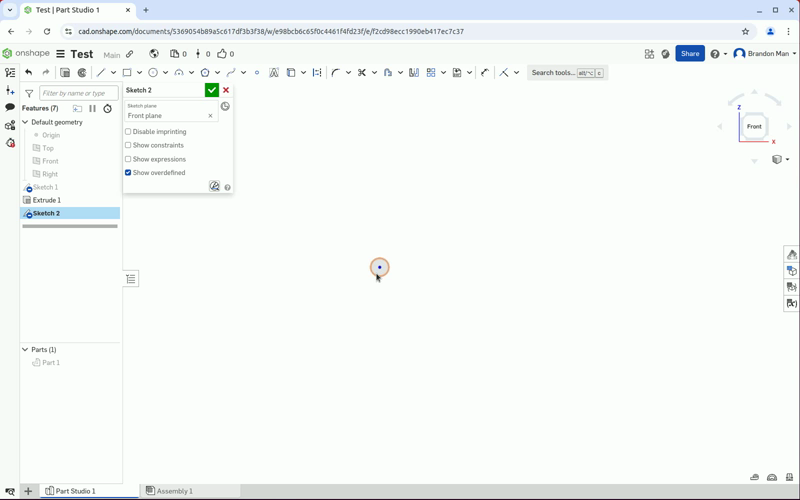
scroll(6)
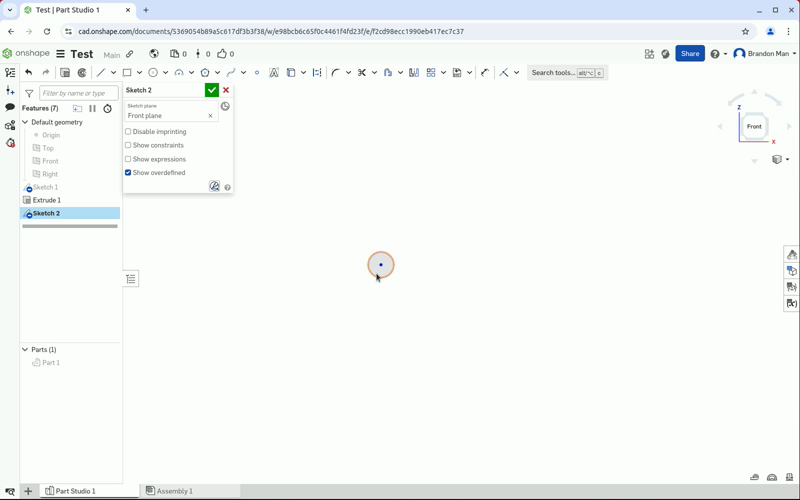
scroll(6)
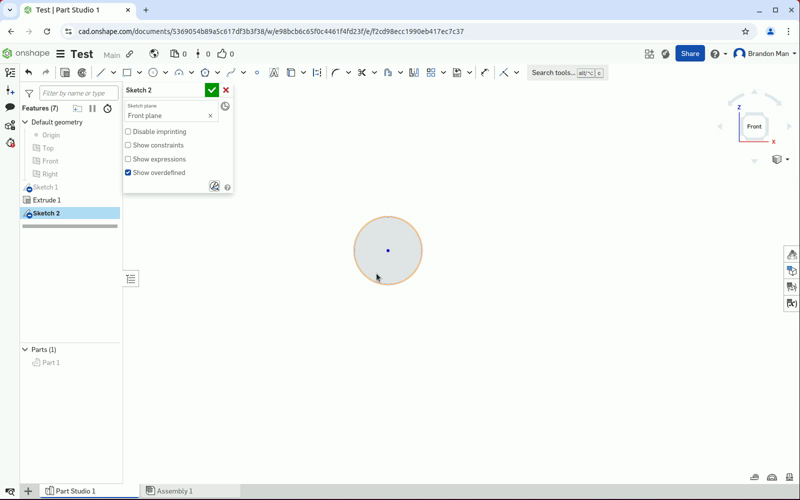
click(376, 273)
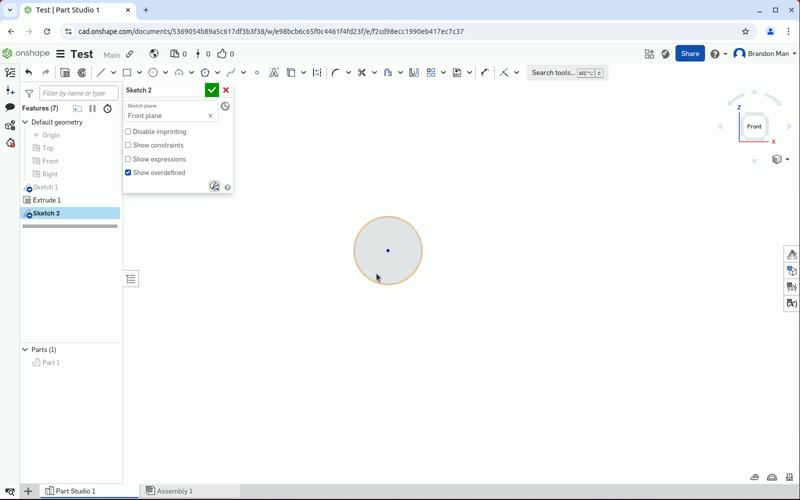
scroll(-6)
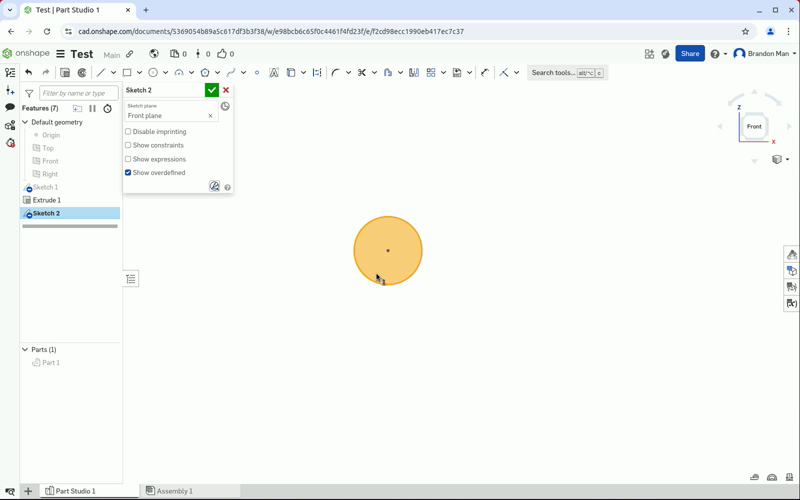
scroll(-6)
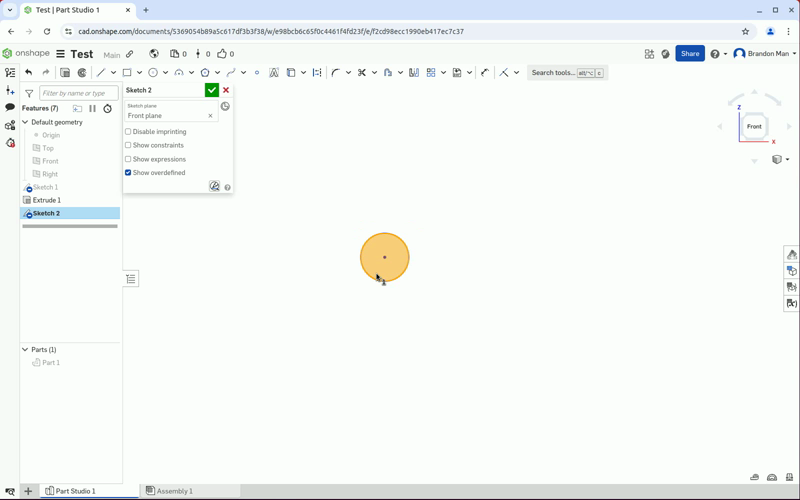
scroll(-6)
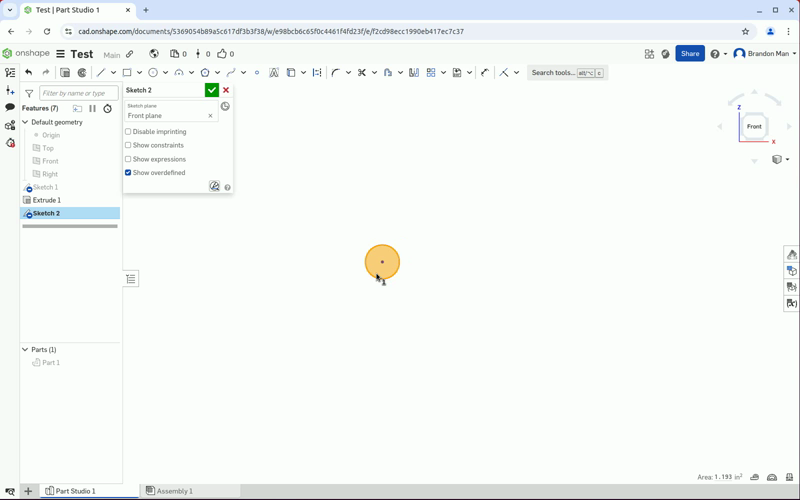
scroll(-6)
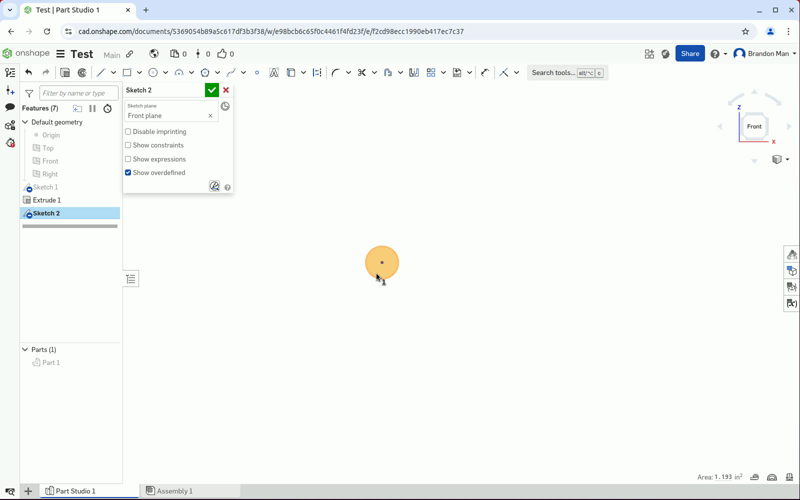
scroll(-6)
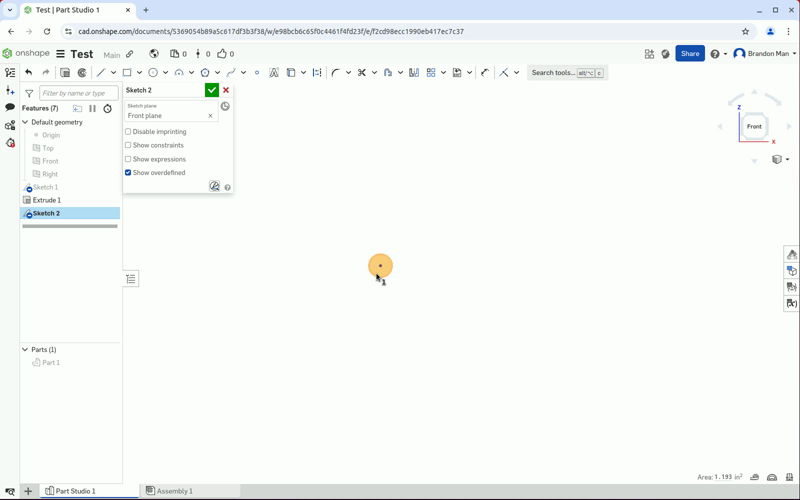
scroll(-6)
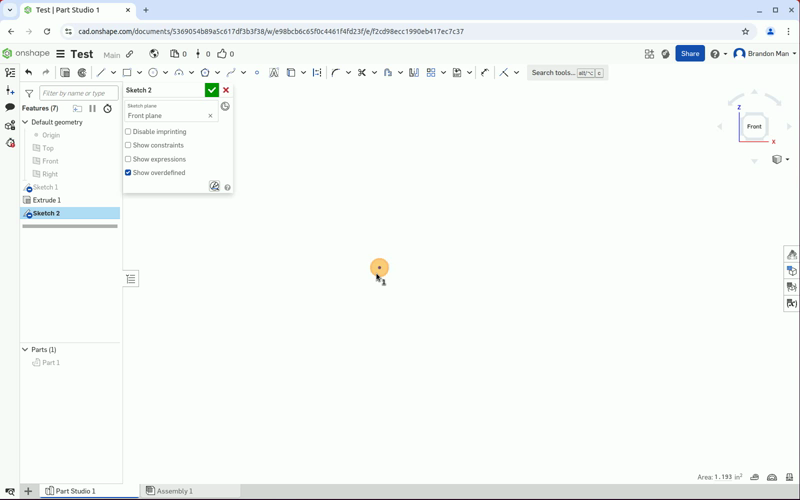
scroll(-6)
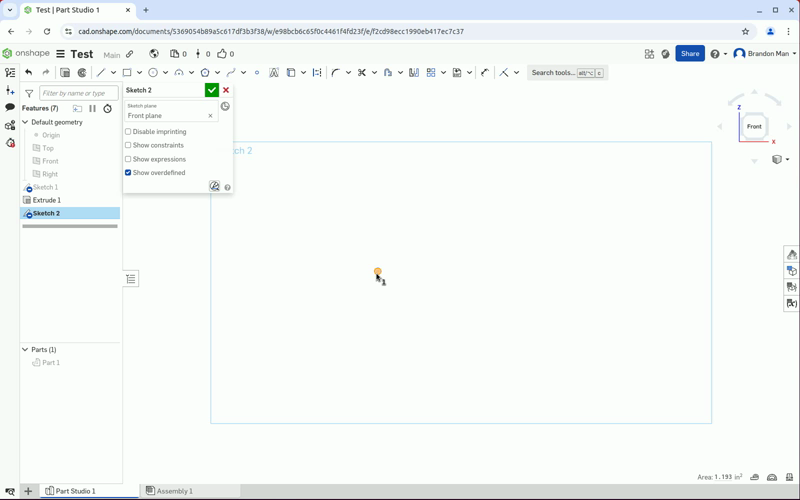
mouse_move(73, 352)
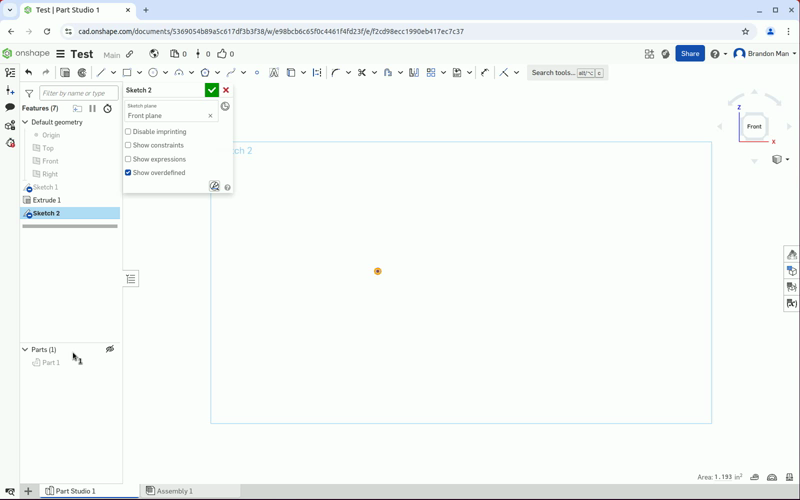
key(shift+y)
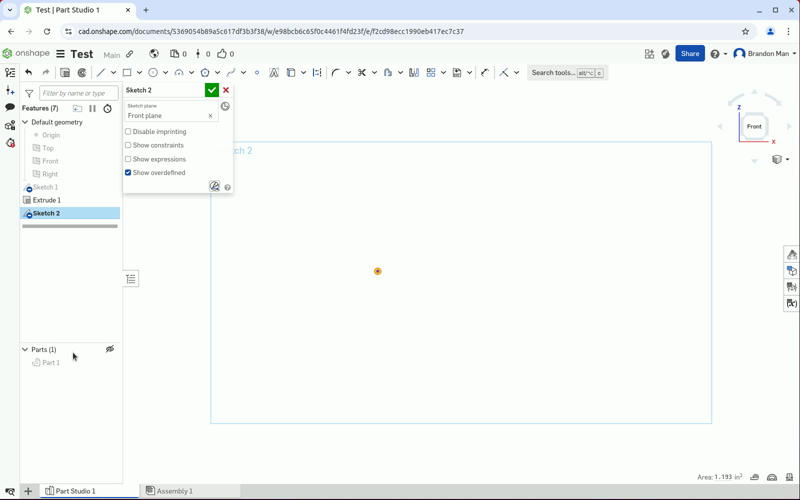
key(shift+e)
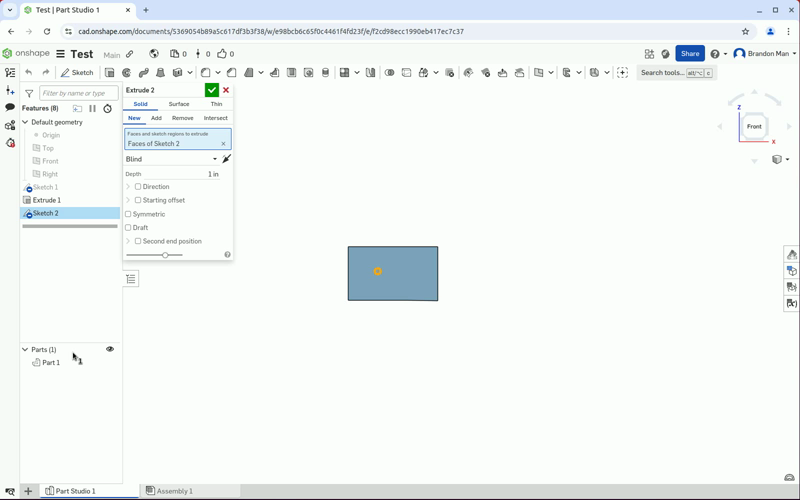
mouse_move(143, 106)
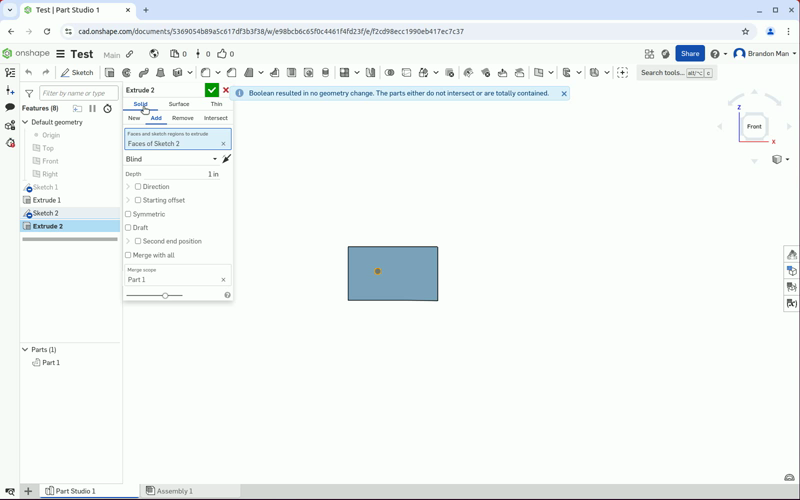
click(143, 106)
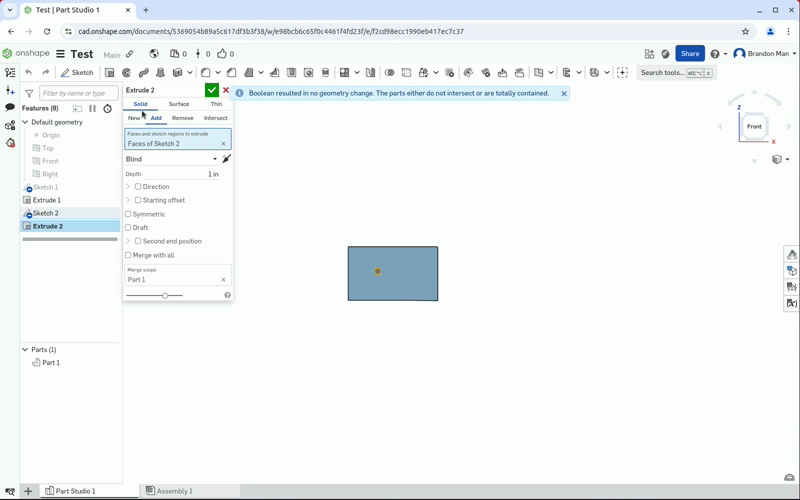
mouse_move(137, 120)
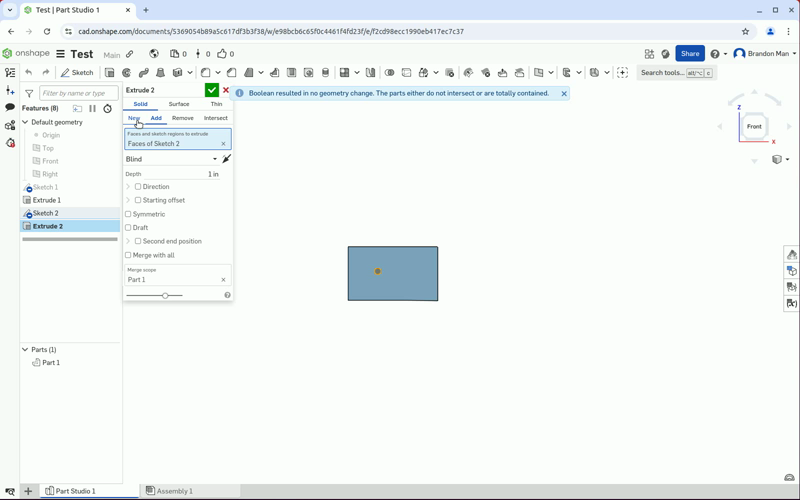
click(137, 120)
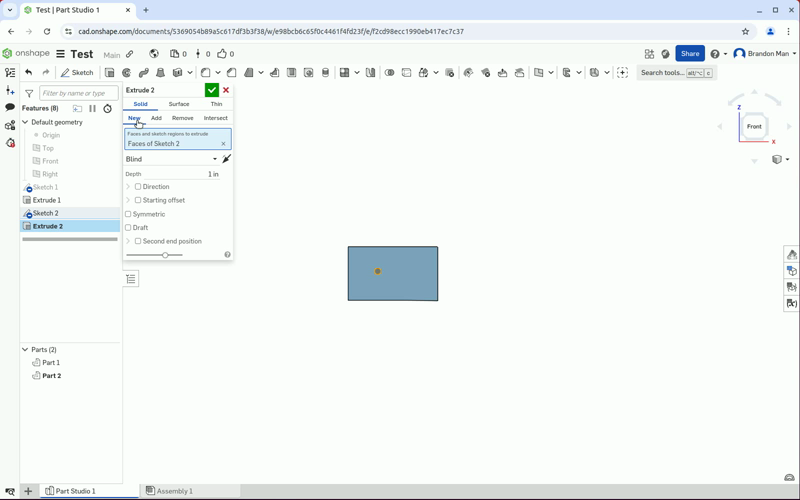
key(tab, 4)
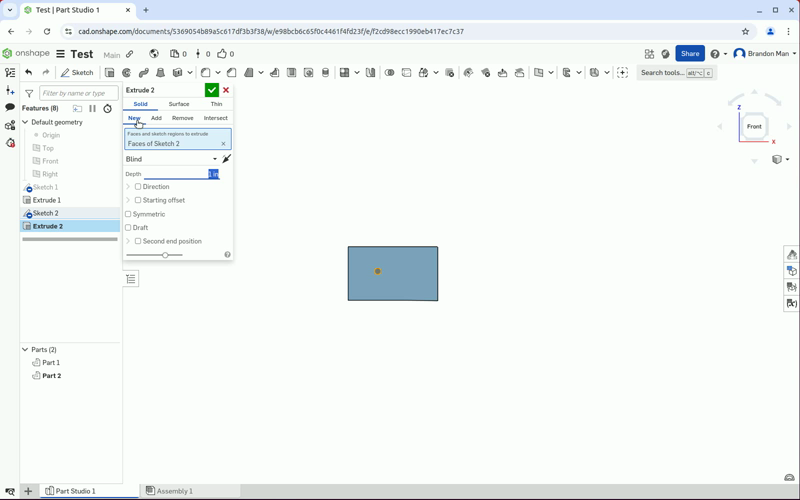
text(0.722)
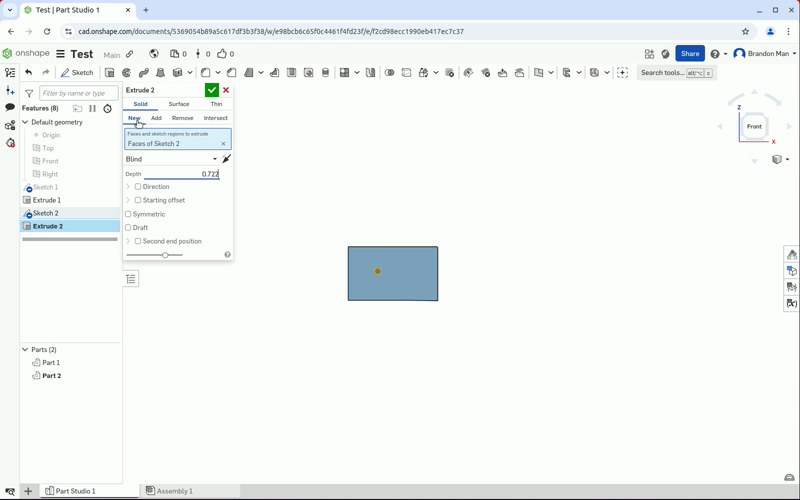
key(enter)
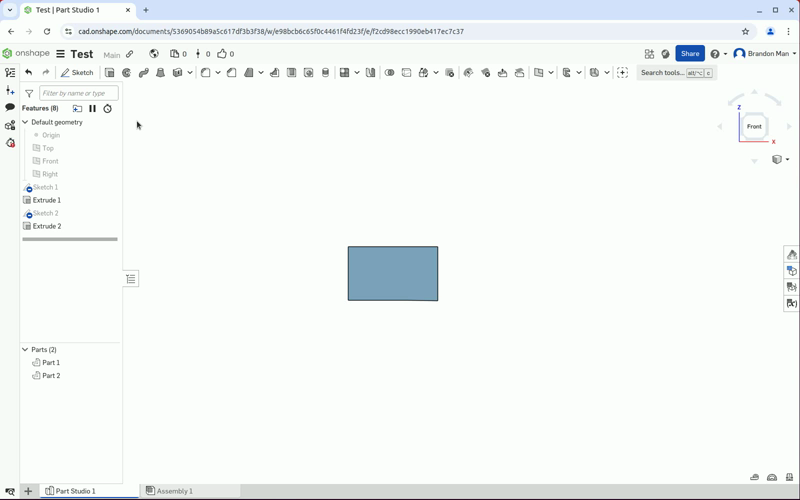
key(shift+h)
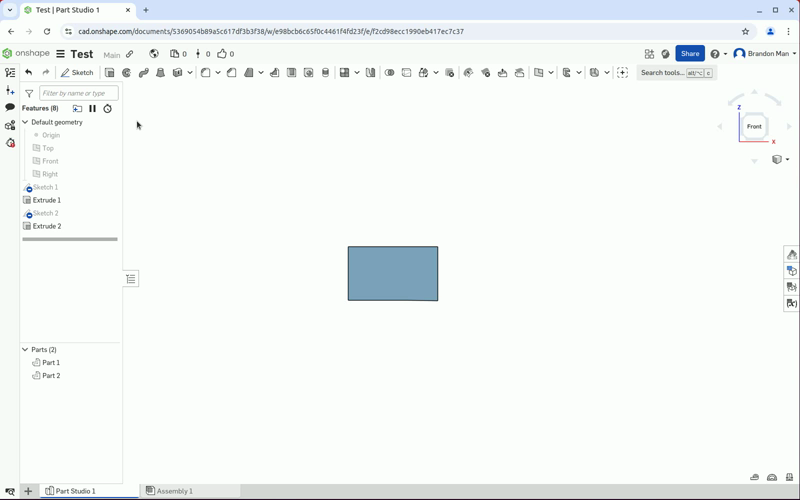
key(shift+h)
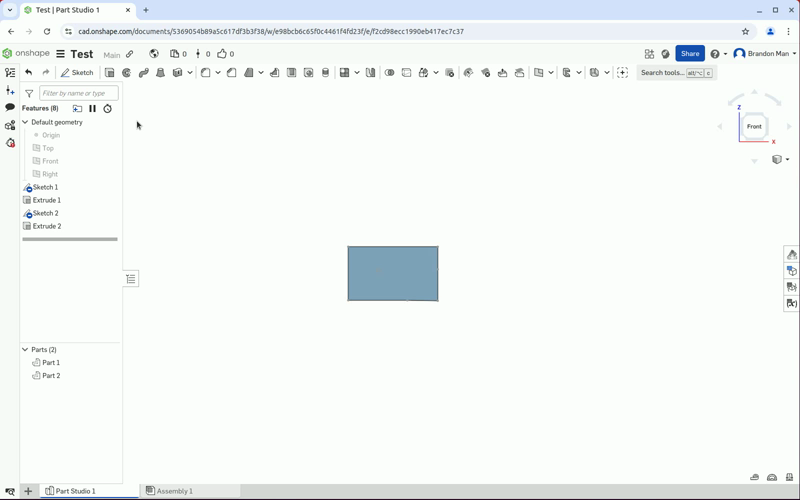
key(shift+7)
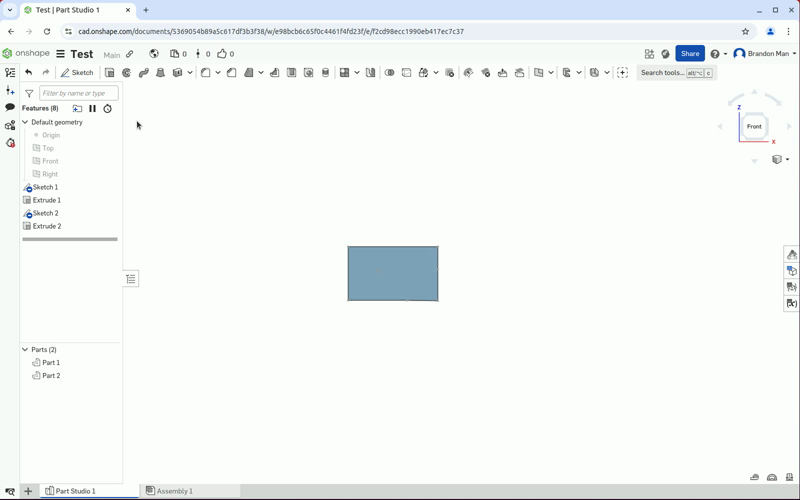
key(left, 2)
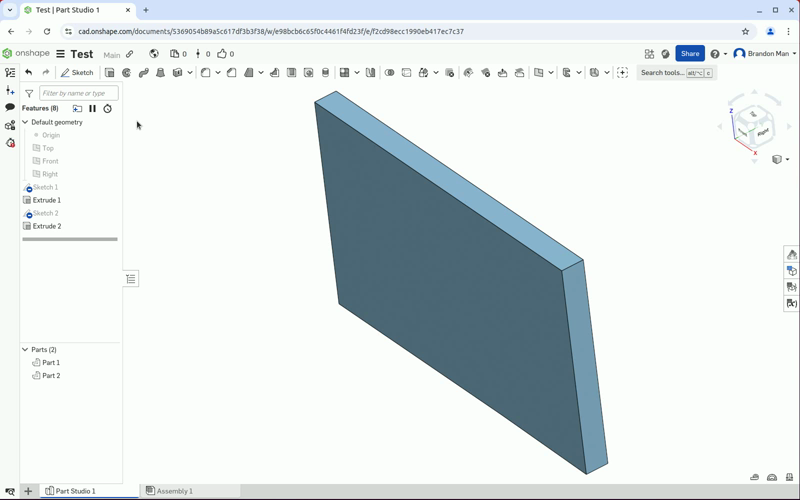
key(down, 2)
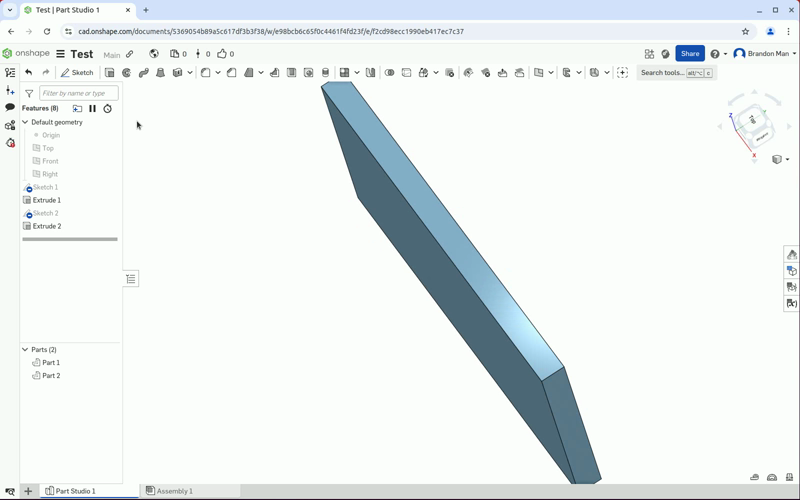
key(up, 2)
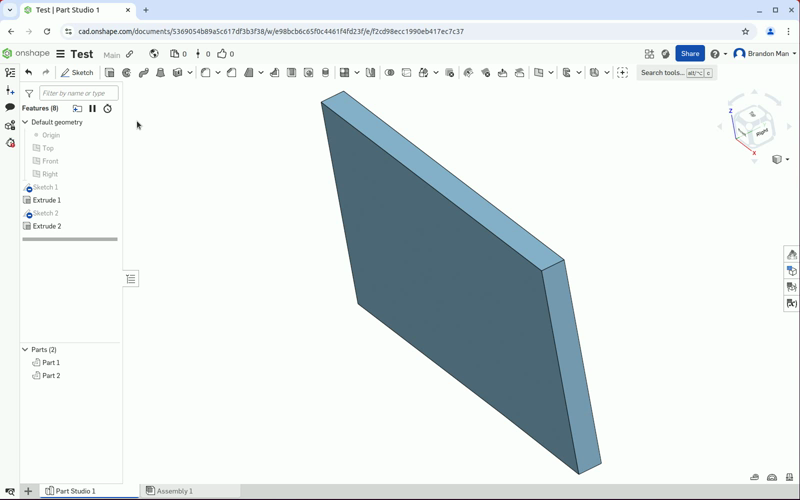
key(right, 2)
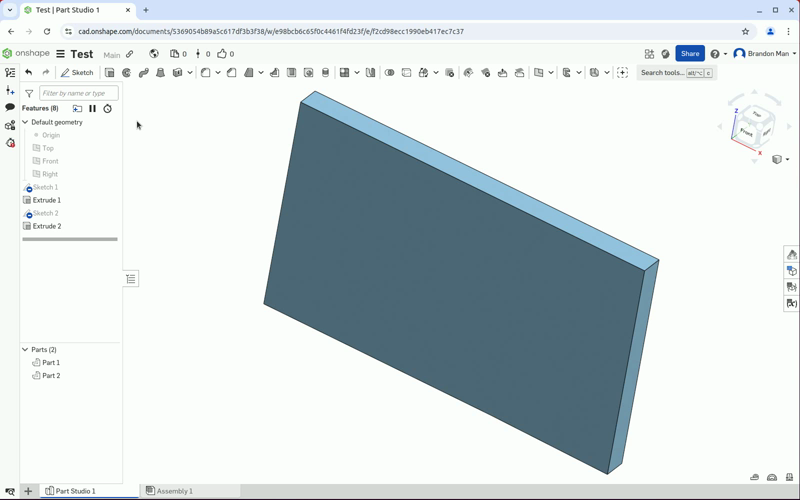
mouse_move(73, 189)
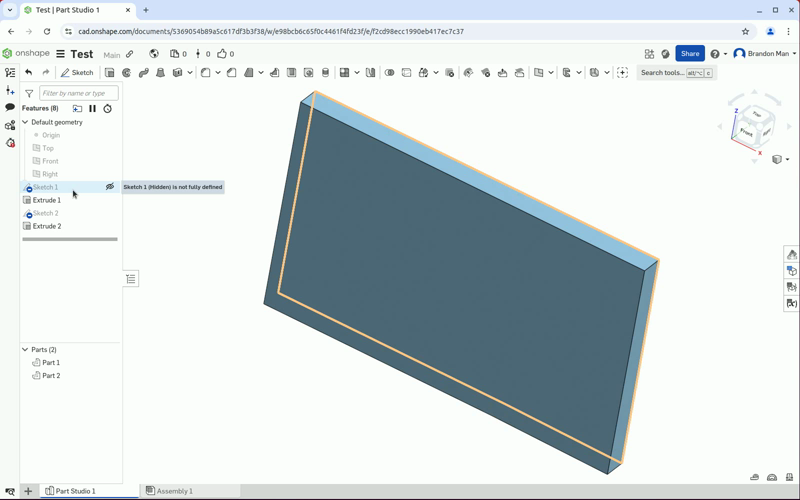
click(73, 189)